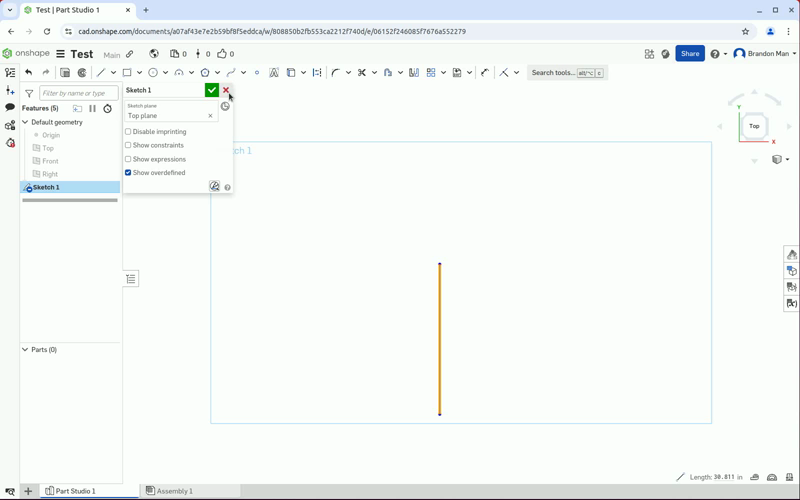
key(shift+h)
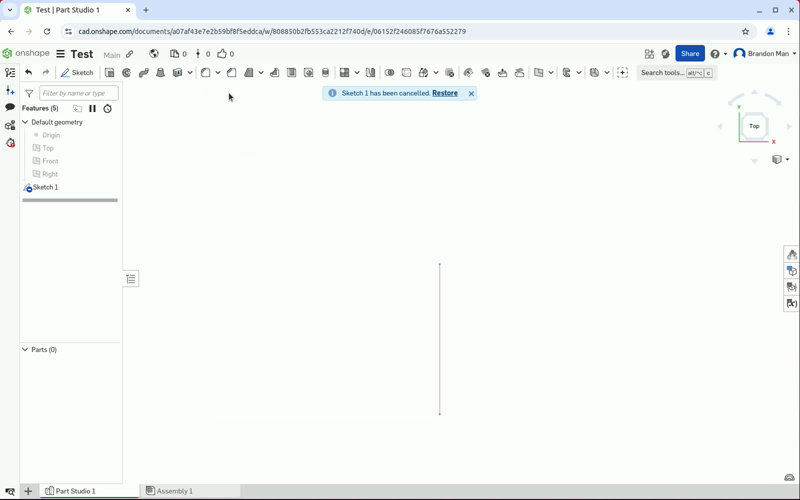
key(shift+s)
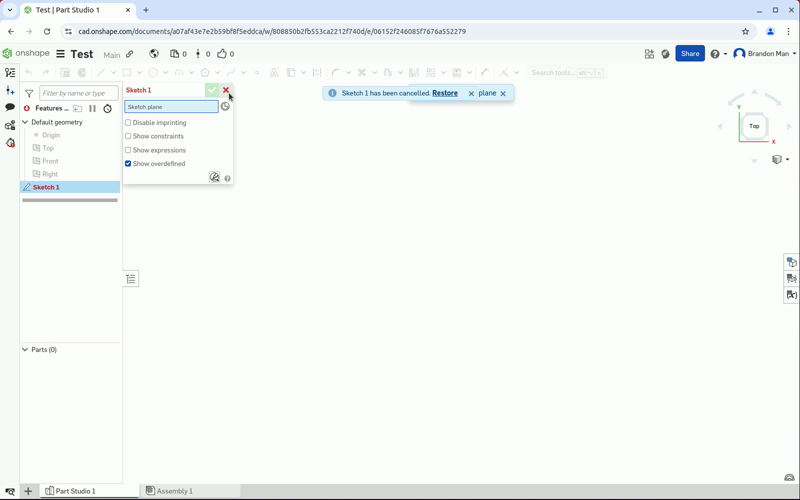
mouse_move(73, 150)
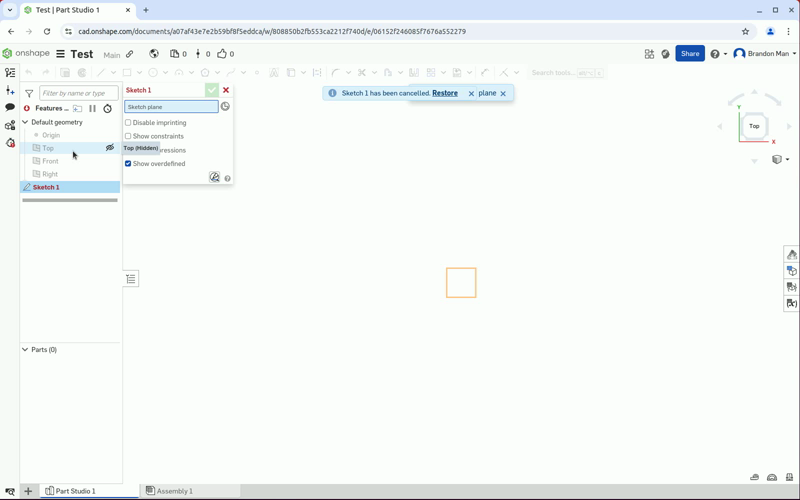
click(73, 150)
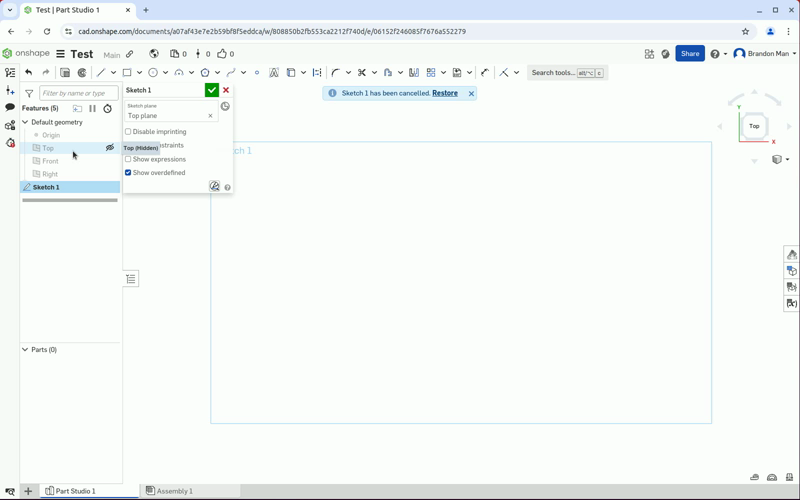
mouse_move(73, 352)
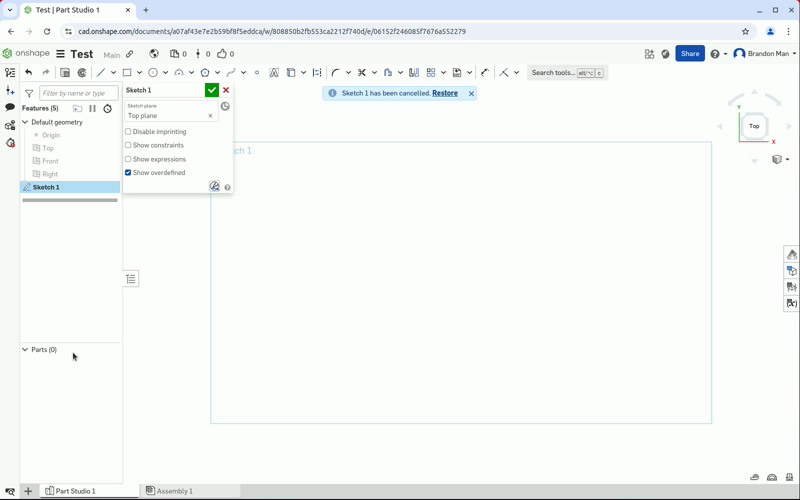
key(y)
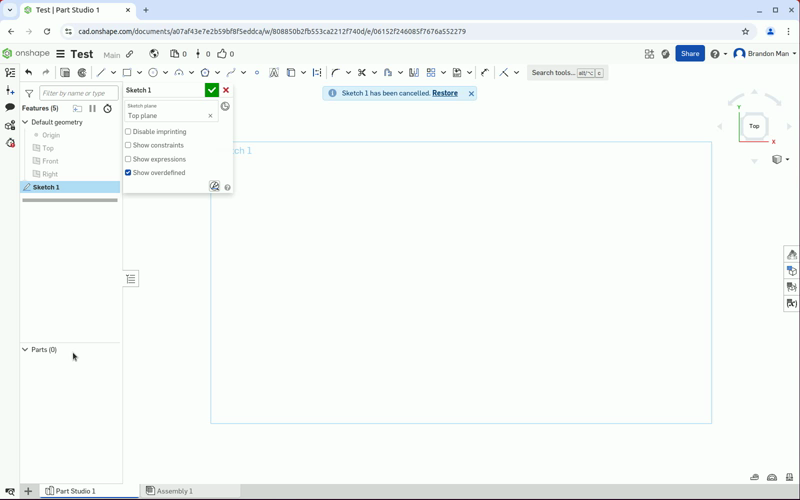
key(l)
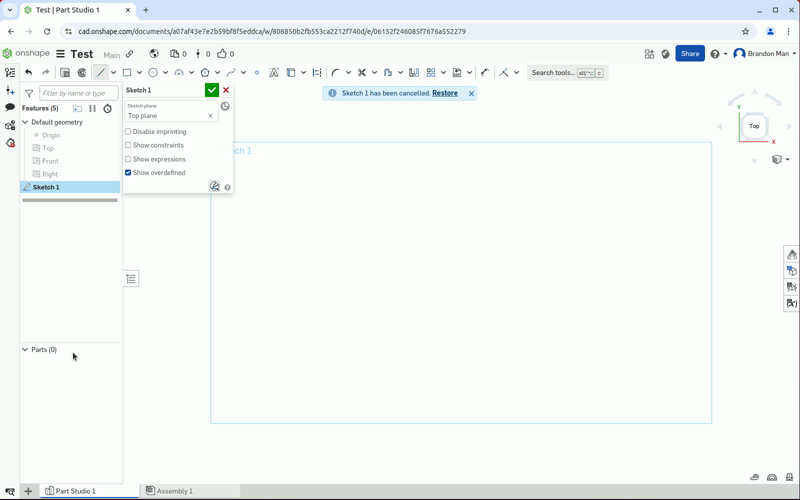
key_down(shift)
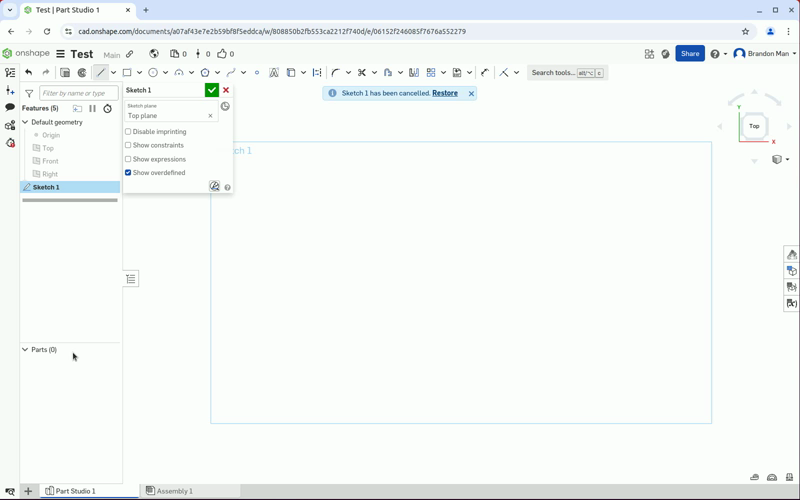
mouse_move(348, 339)
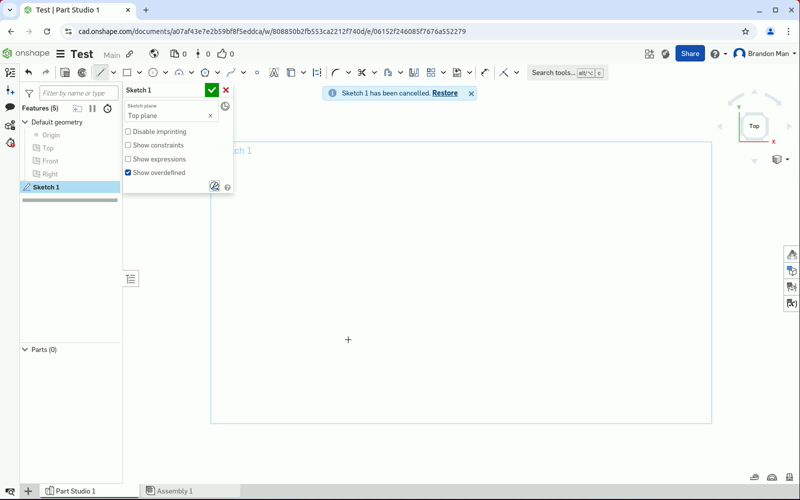
click(348, 339)
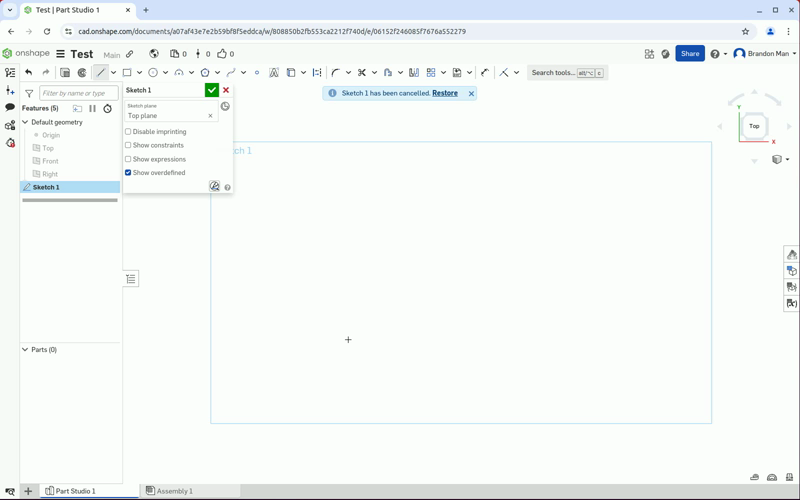
key_up(shift)
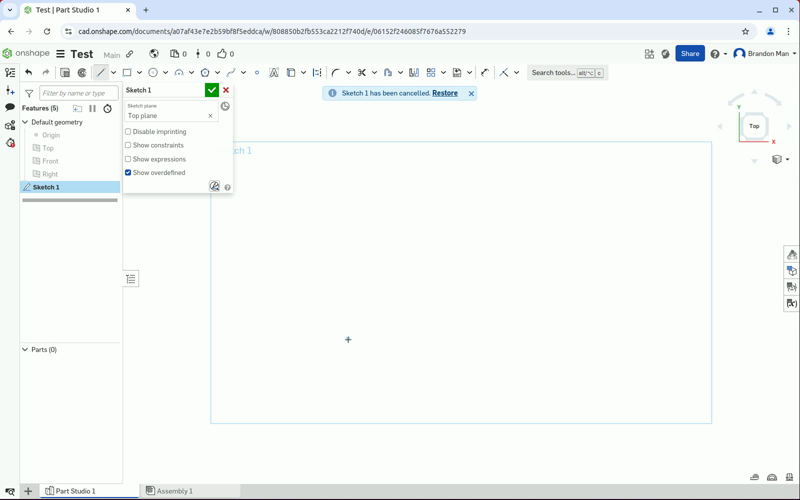
key_down(shift)
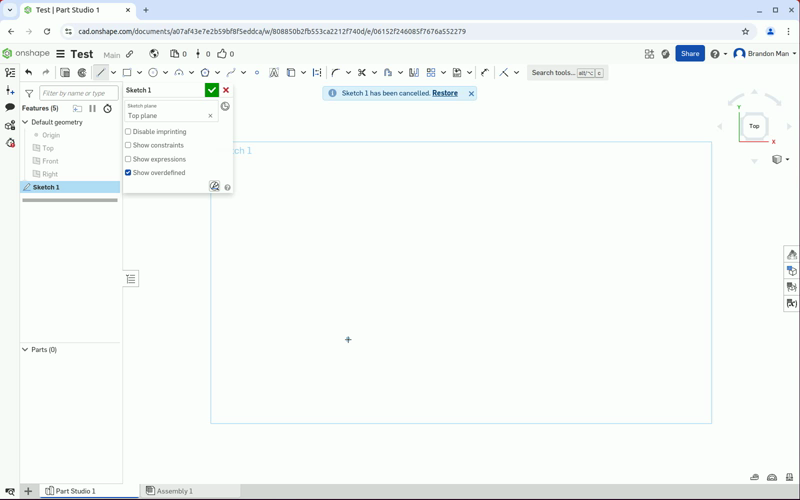
mouse_move(572, 339)
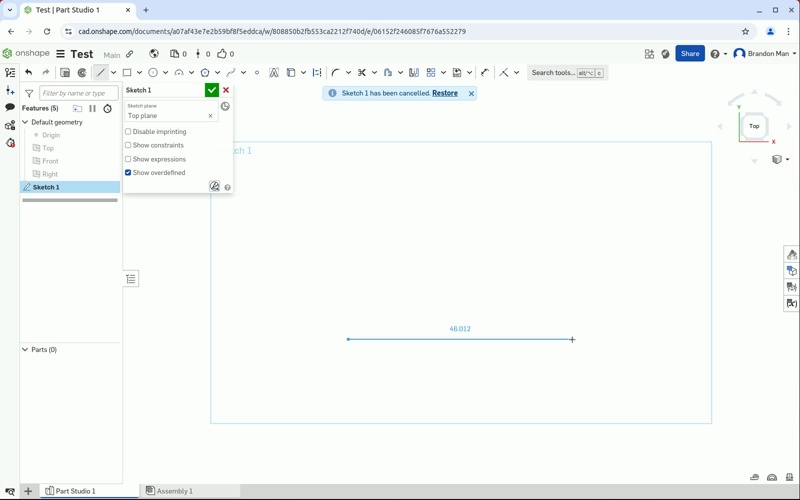
click(572, 339)
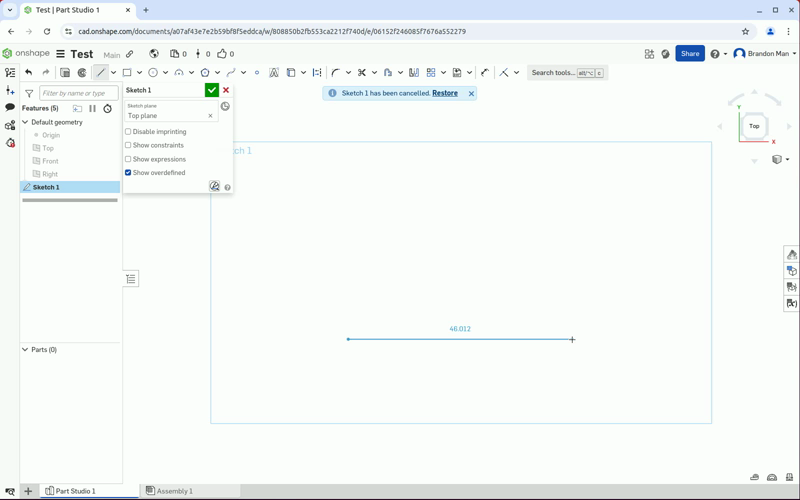
key_up(shift)
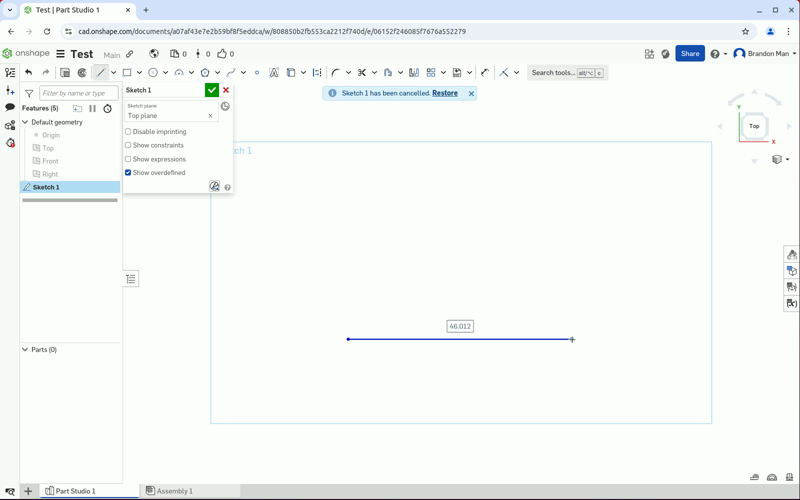
key_down(shift)
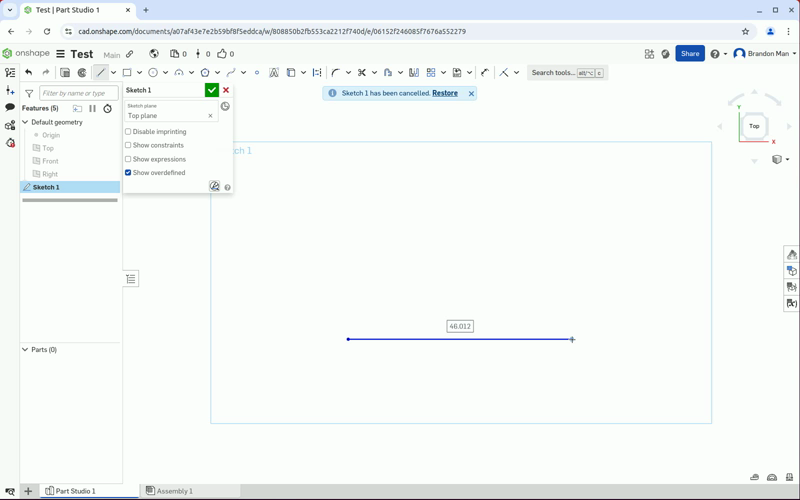
mouse_move(572, 226)
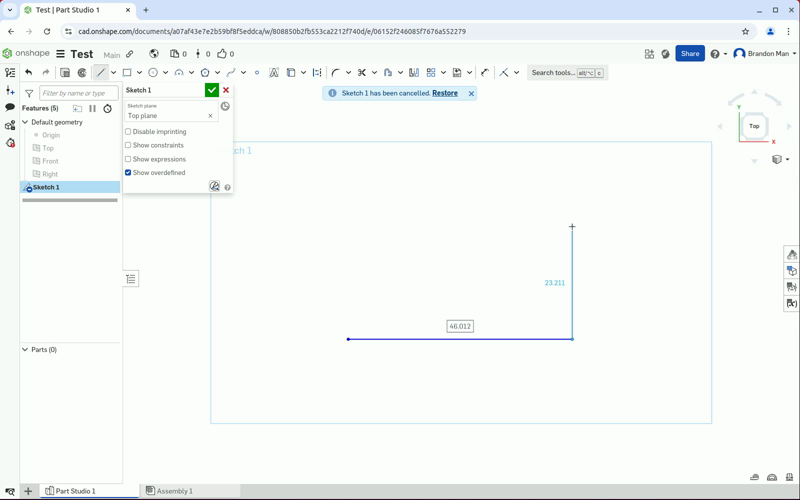
click(572, 226)
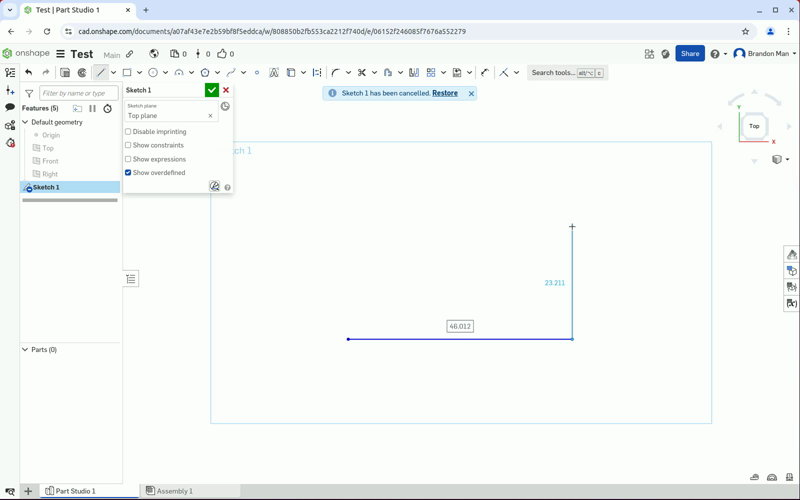
key_up(shift)
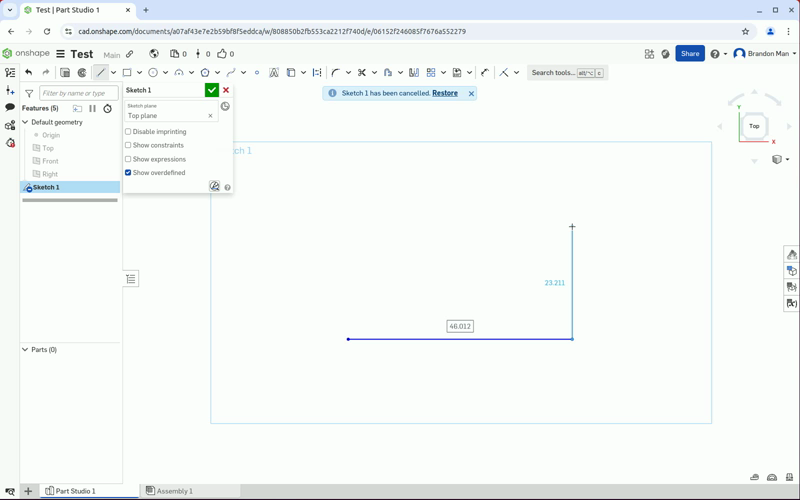
key_down(shift)
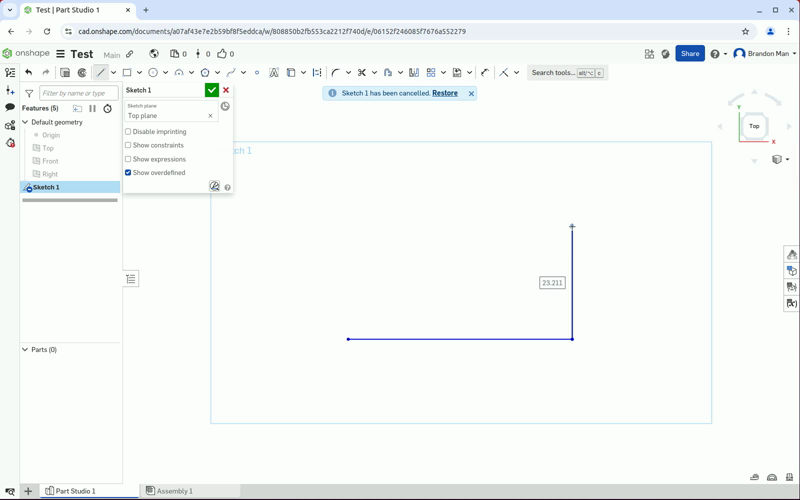
mouse_move(348, 226)
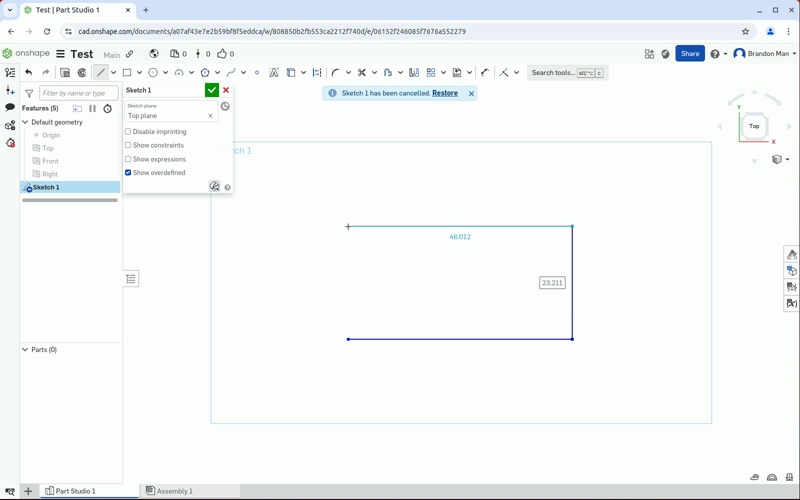
click(348, 226)
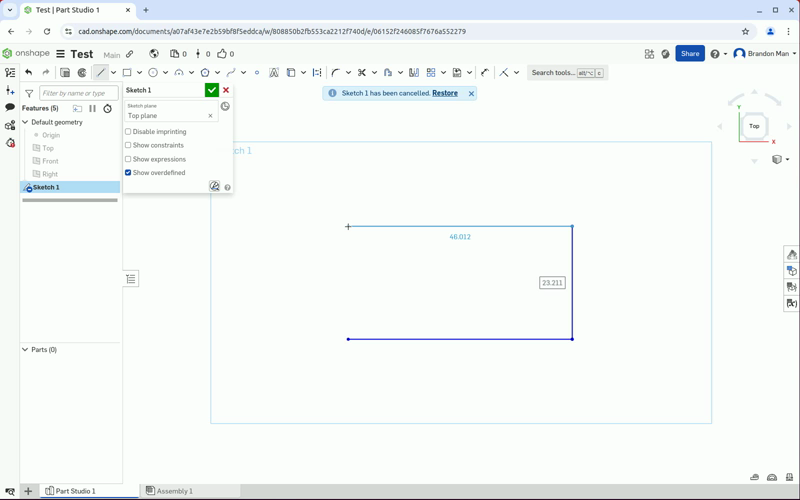
key_up(shift)
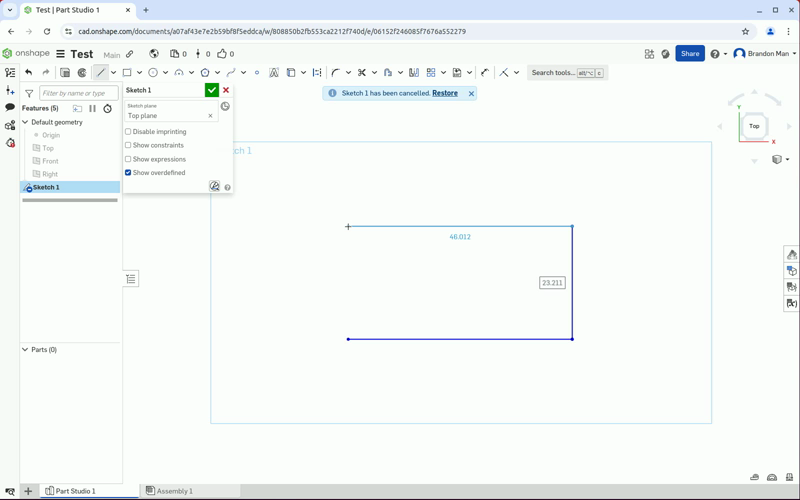
key_down(shift)
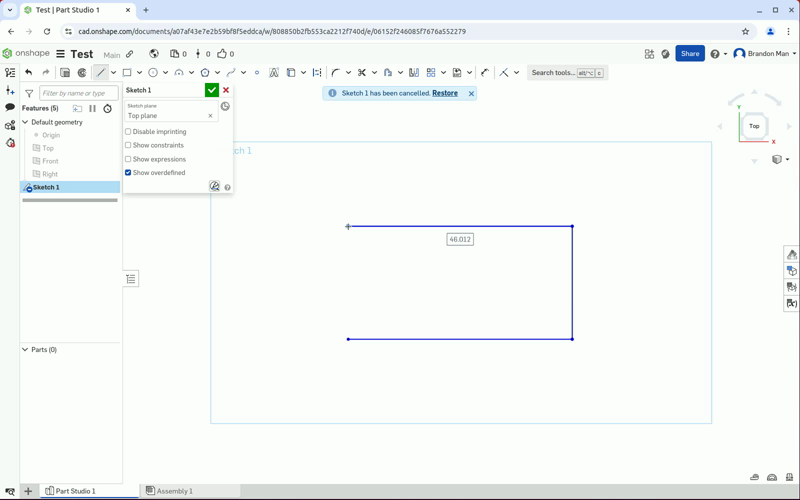
mouse_move(348, 339)
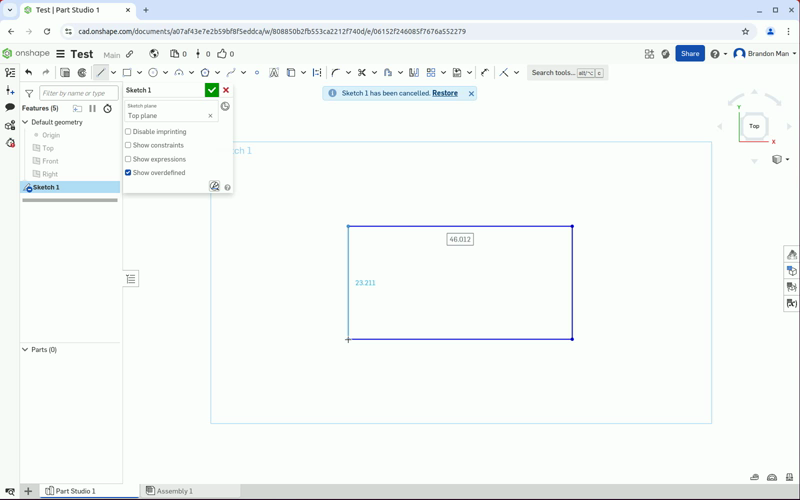
key_up(shift)
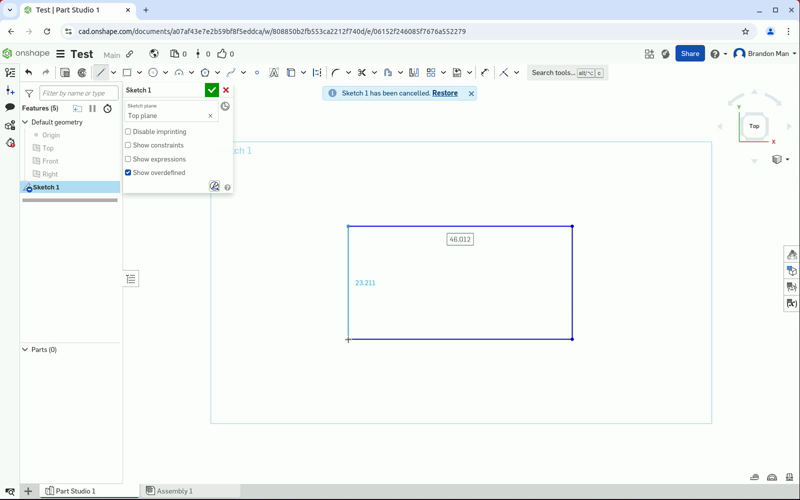
click(348, 339)
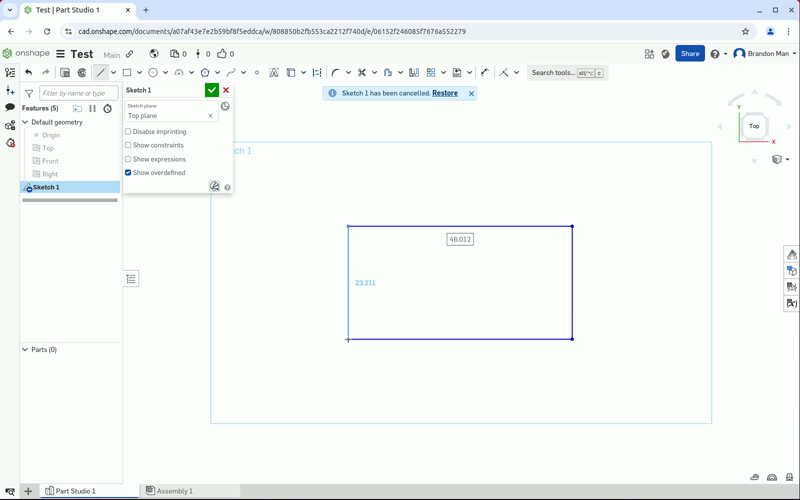
key(esc)
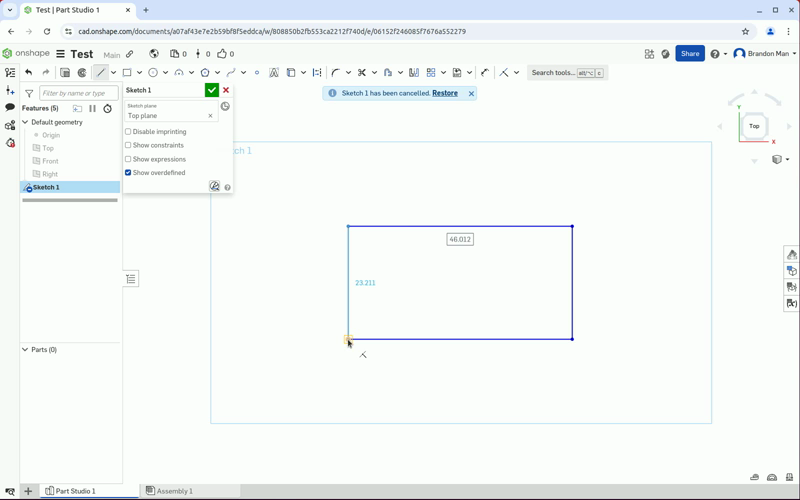
key(a)
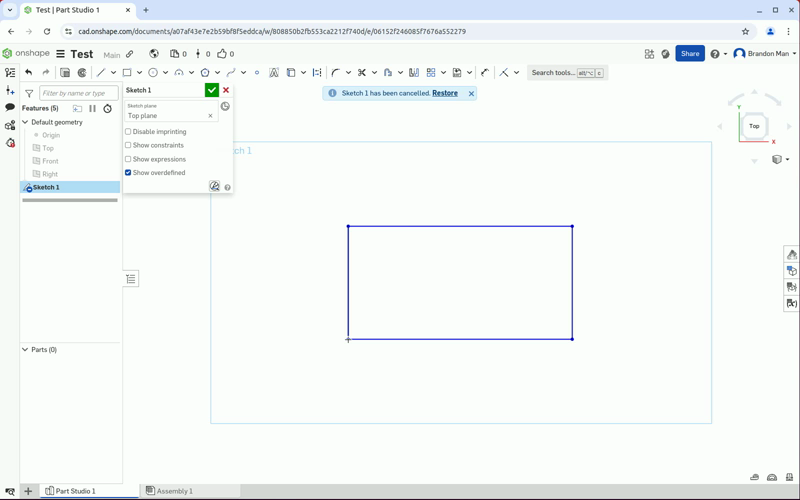
key_down(shift)
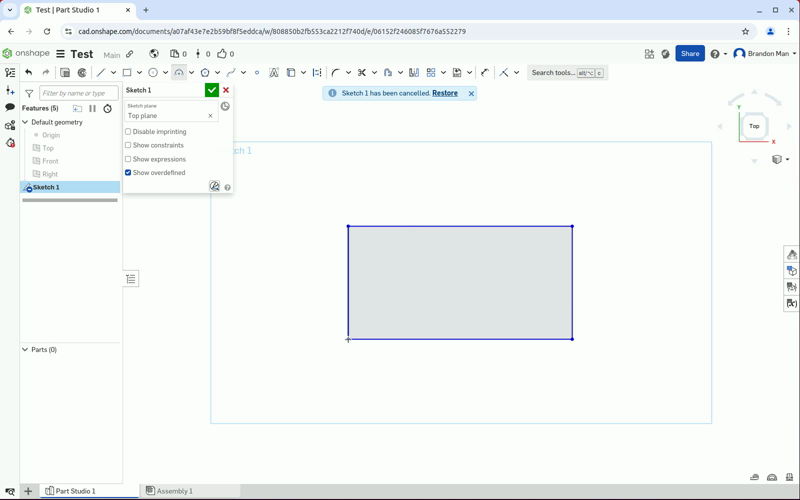
mouse_move(355, 324)
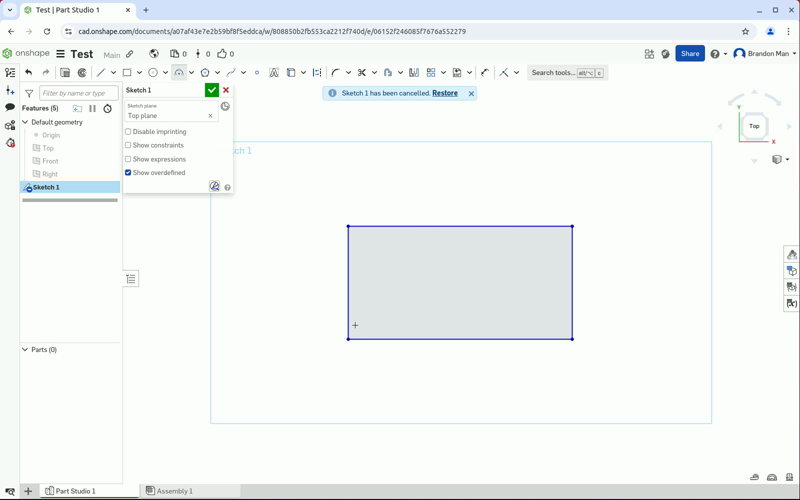
click(355, 324)
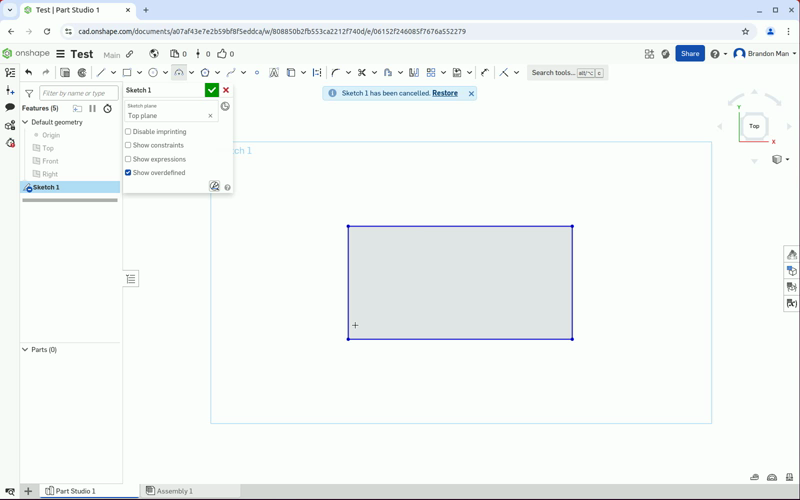
key_up(shift)
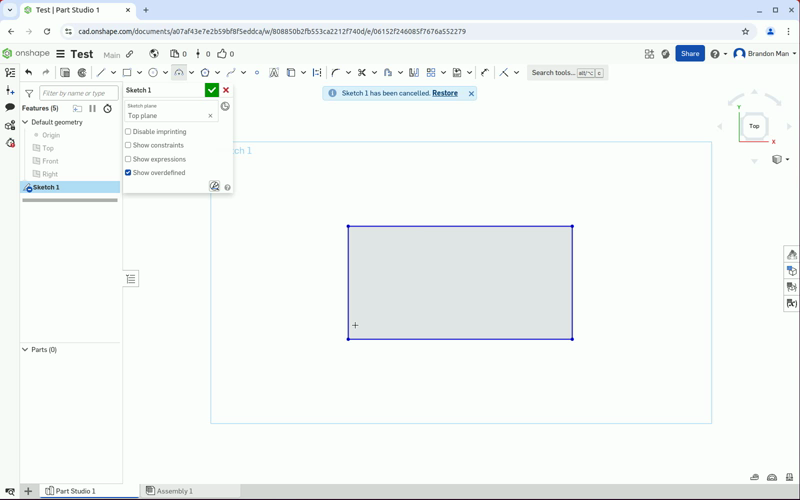
key_down(shift)
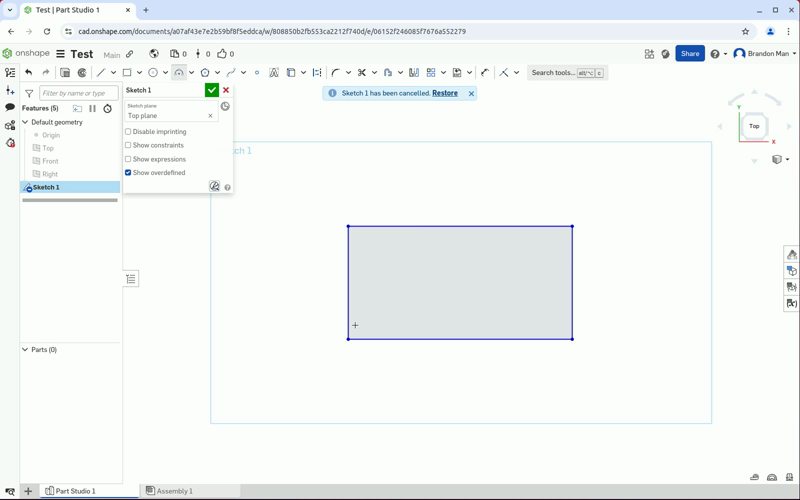
mouse_move(362, 332)
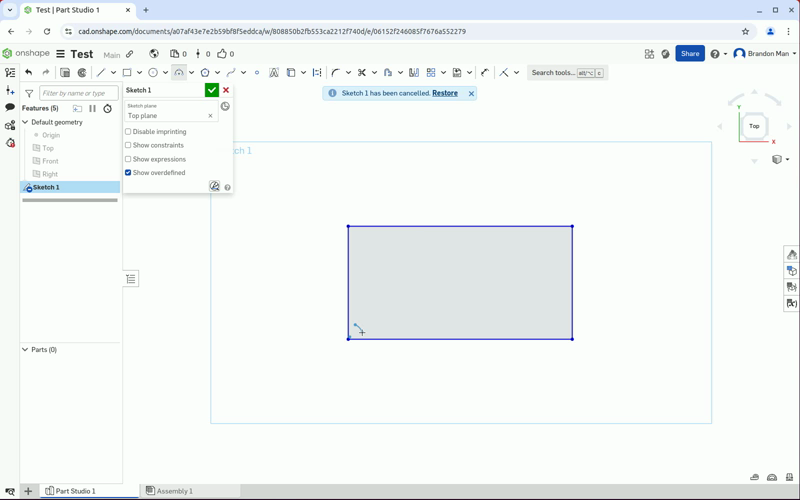
click(362, 332)
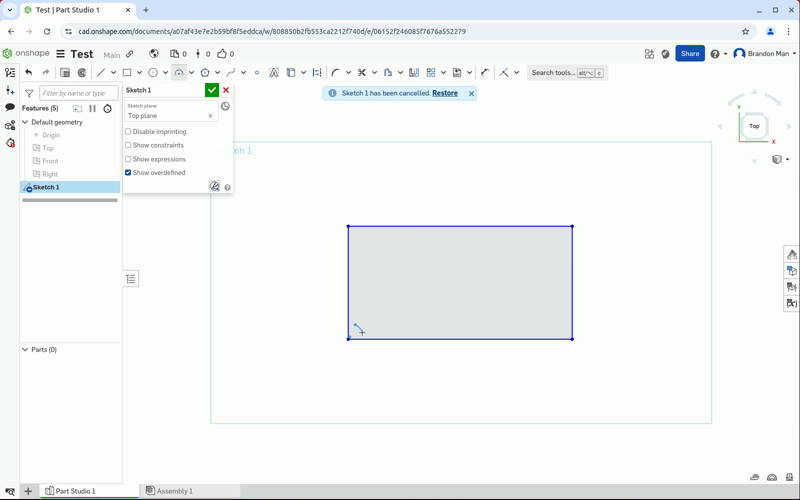
mouse_move(357, 330)
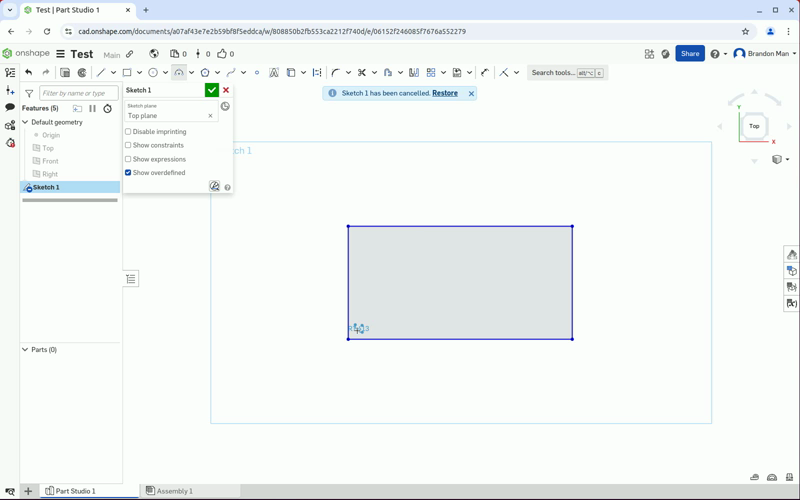
click(357, 330)
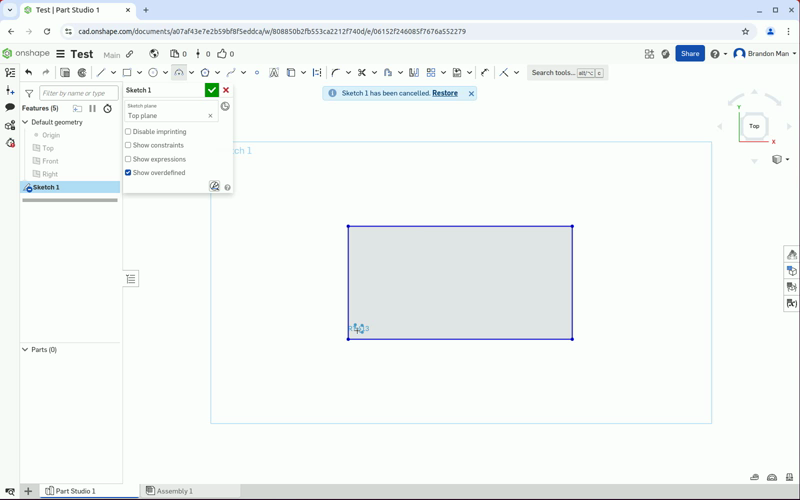
key_up(shift)
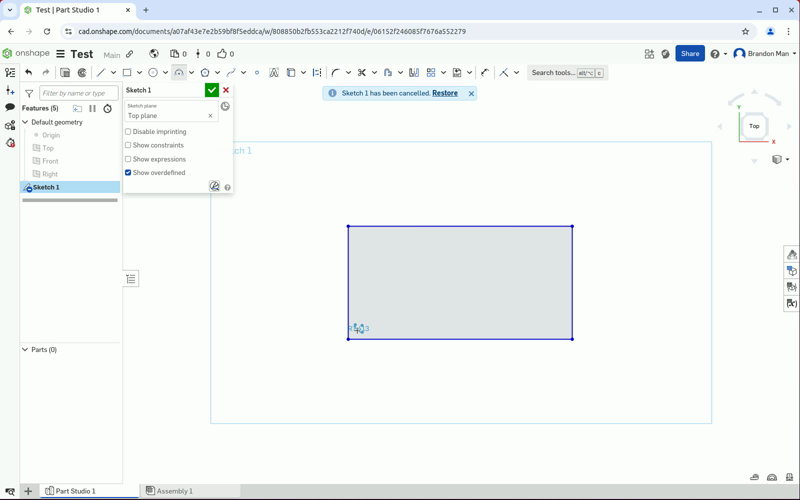
key(esc)
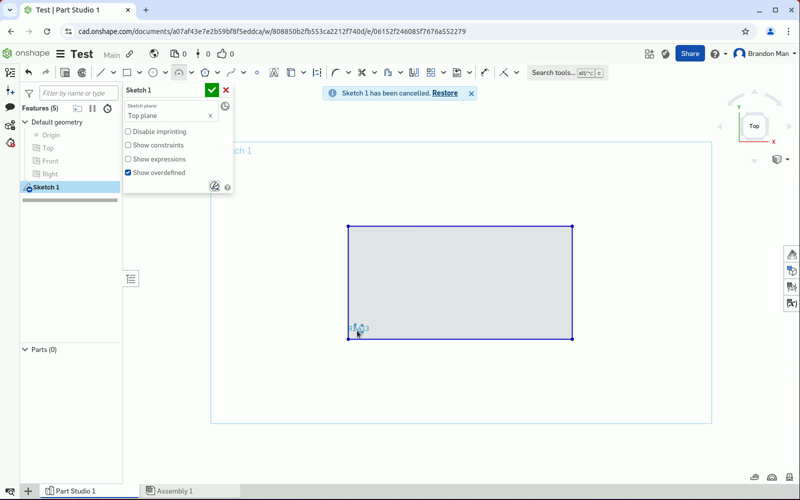
key(l)
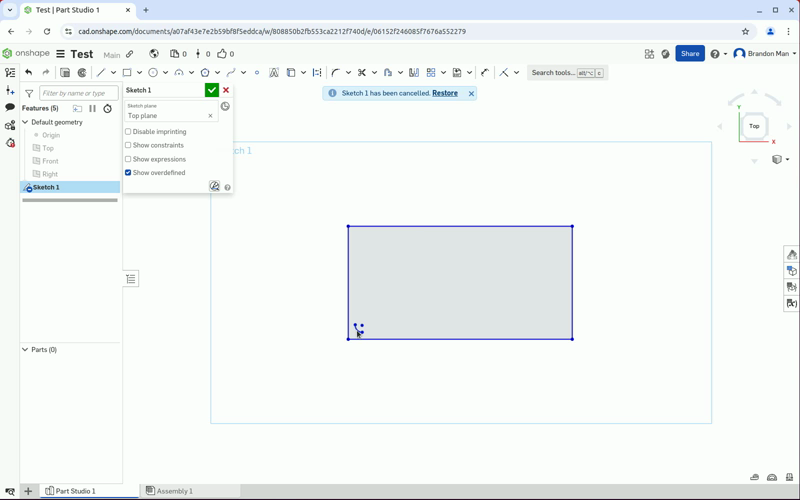
mouse_move(362, 332)
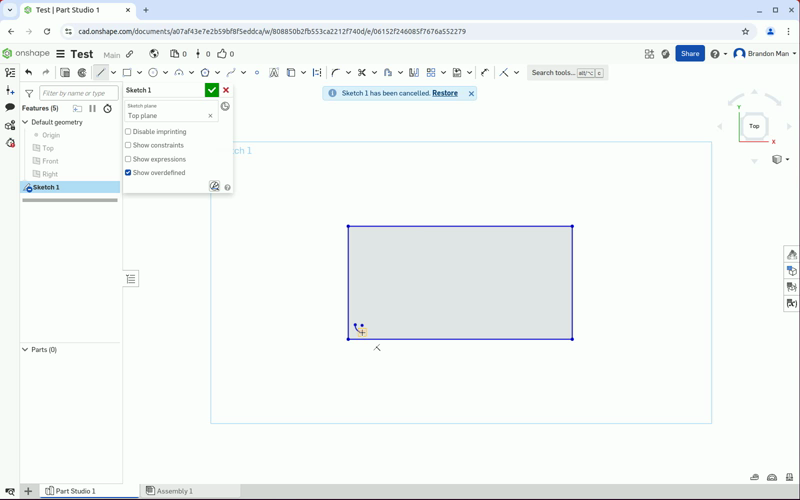
click(362, 332)
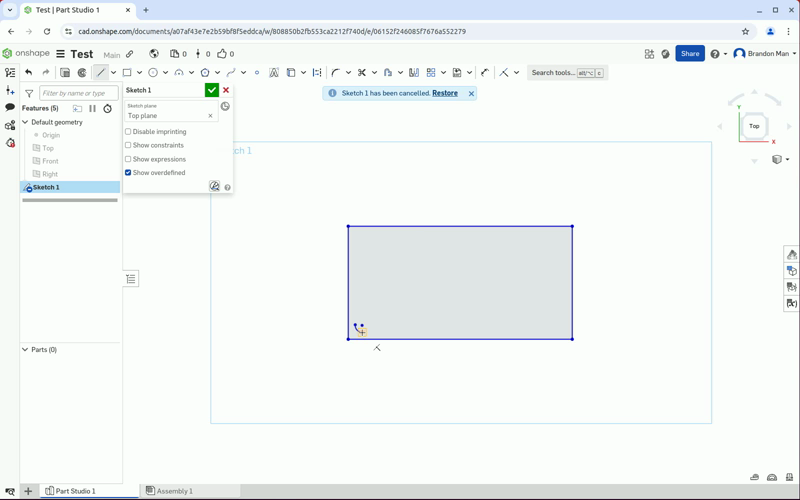
key_down(shift)
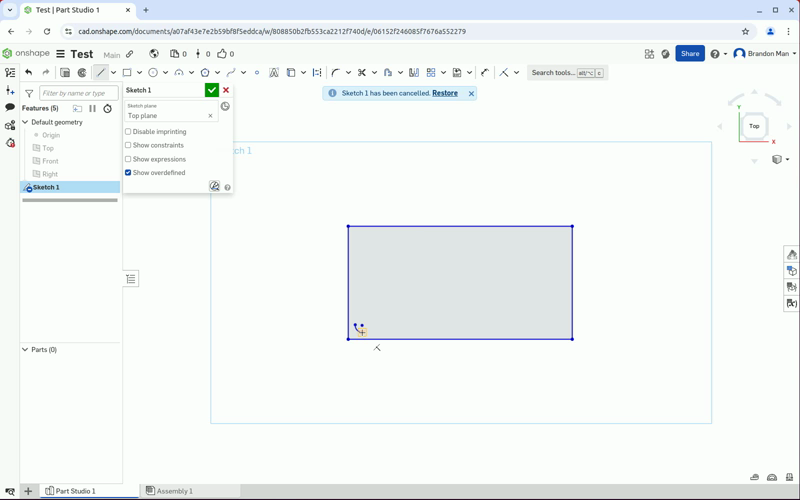
mouse_move(558, 332)
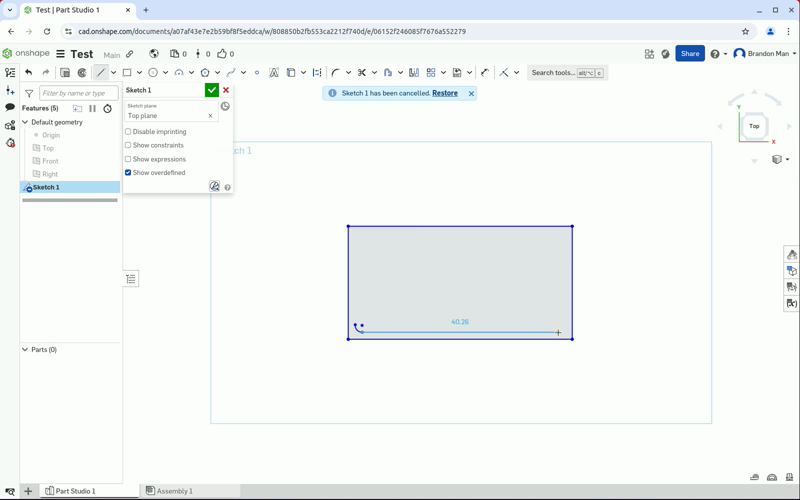
click(558, 332)
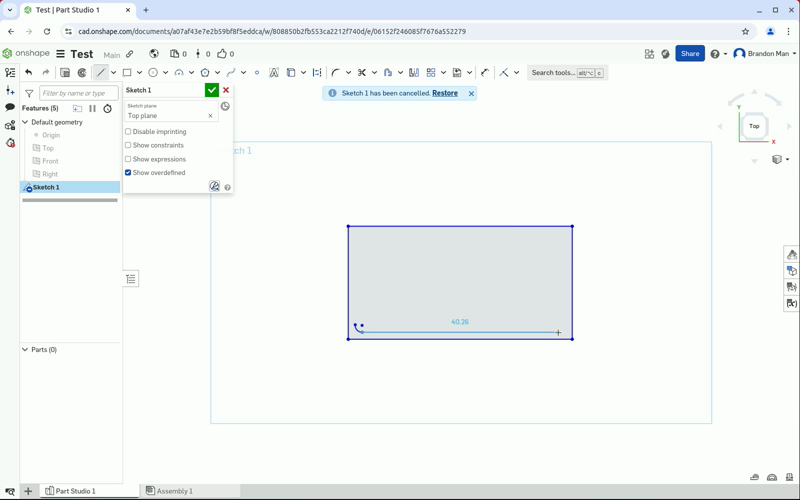
key_up(shift)
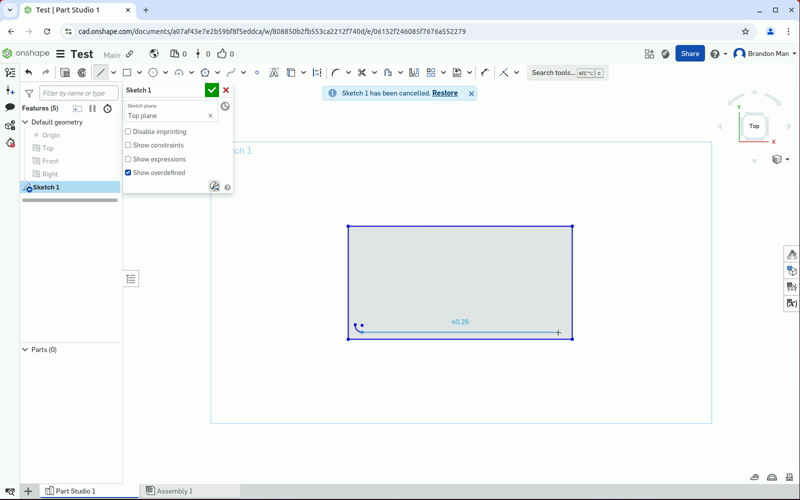
key(esc)
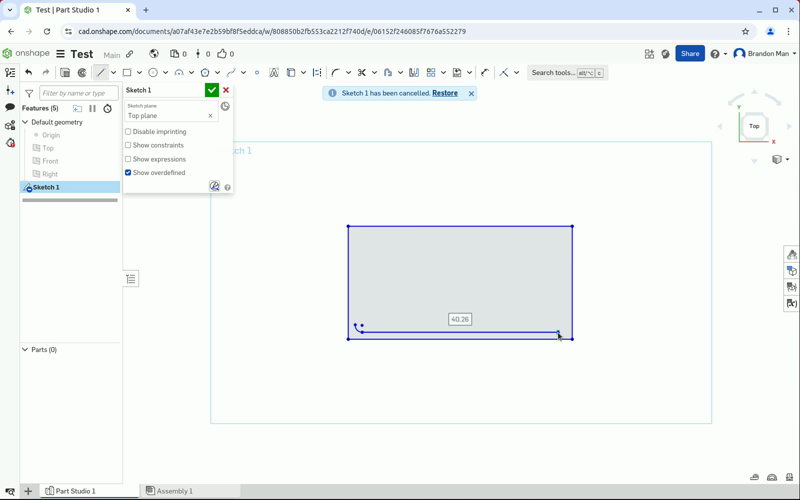
key(a)
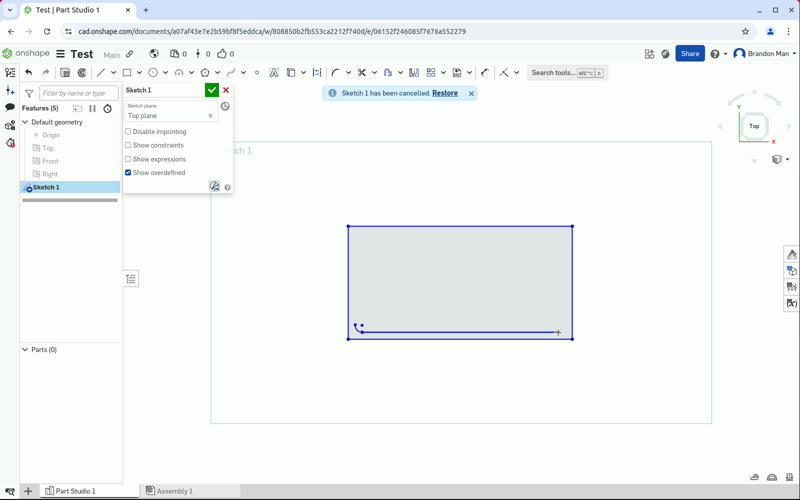
mouse_move(558, 332)
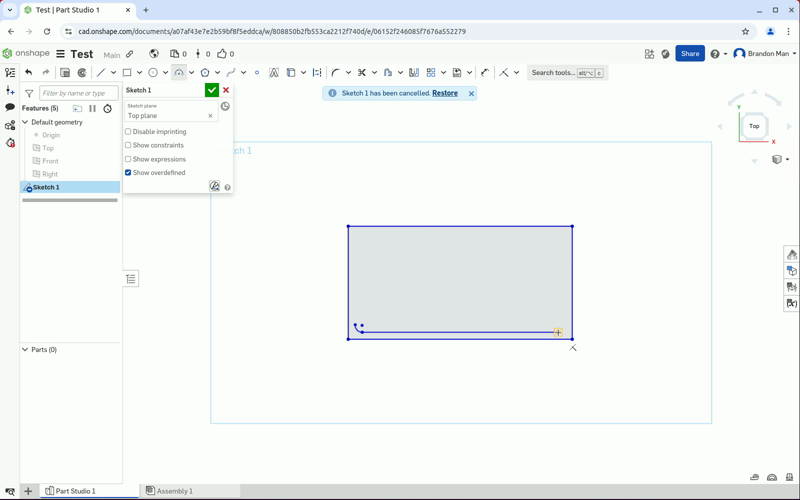
click(558, 332)
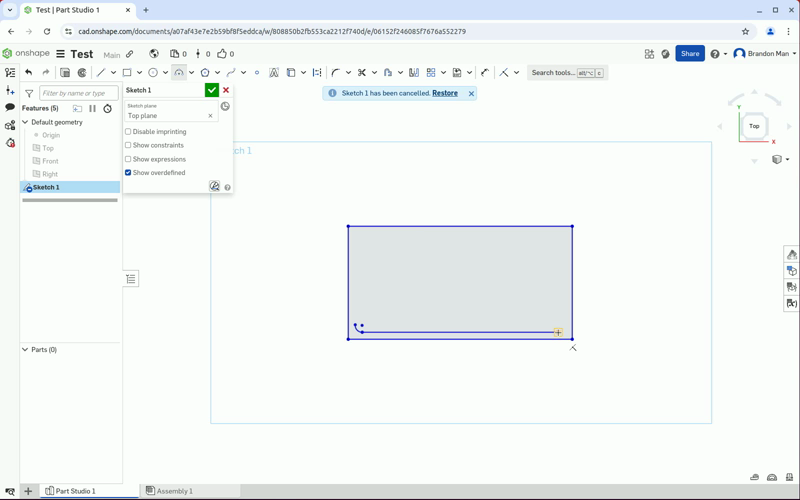
key_down(shift)
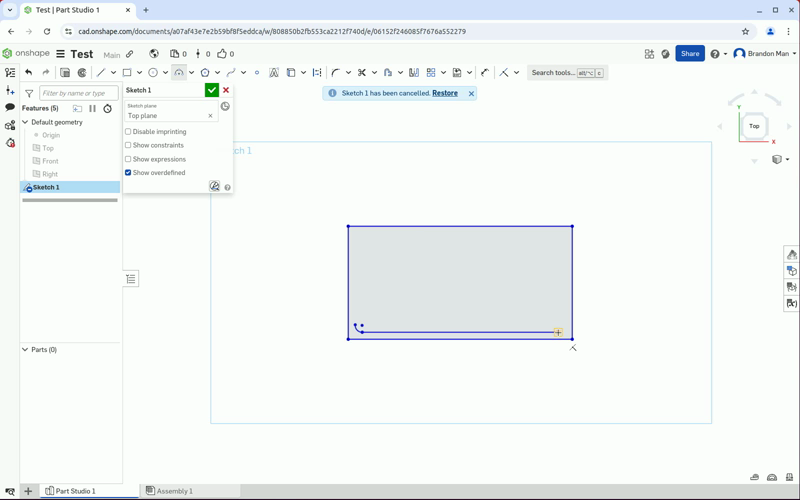
mouse_move(564, 324)
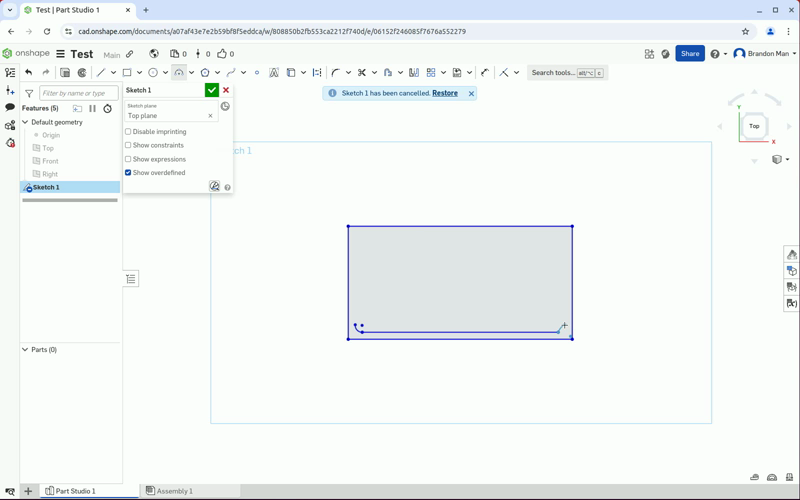
click(564, 324)
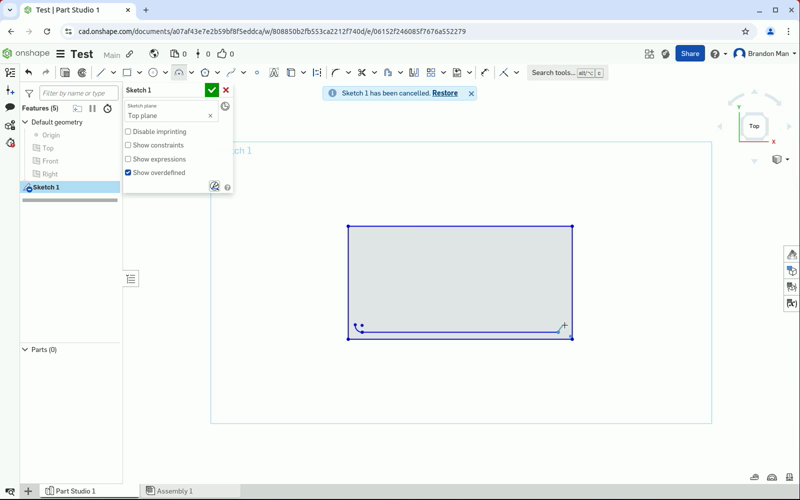
mouse_move(563, 330)
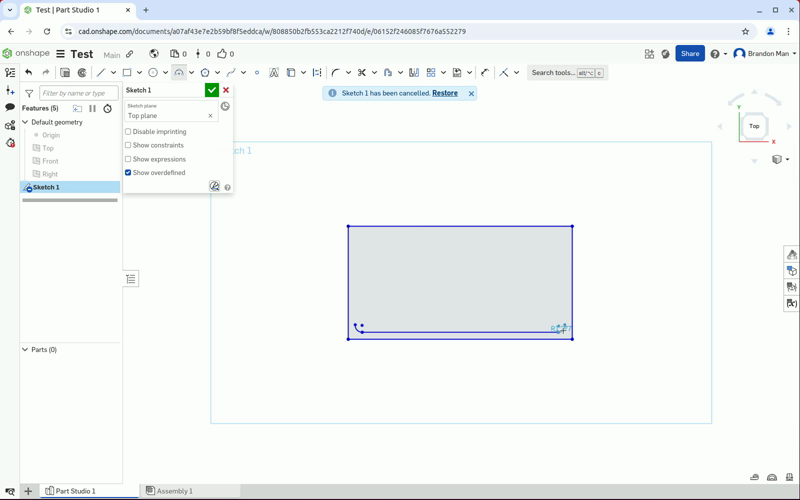
click(563, 330)
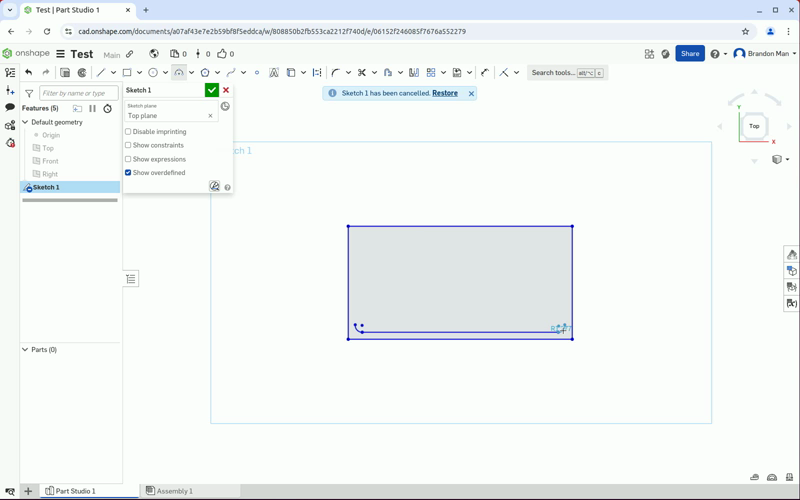
key_up(shift)
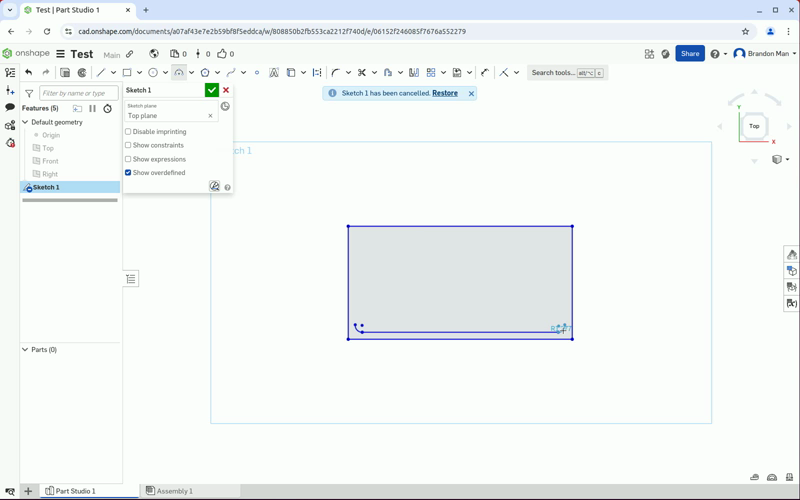
key(esc)
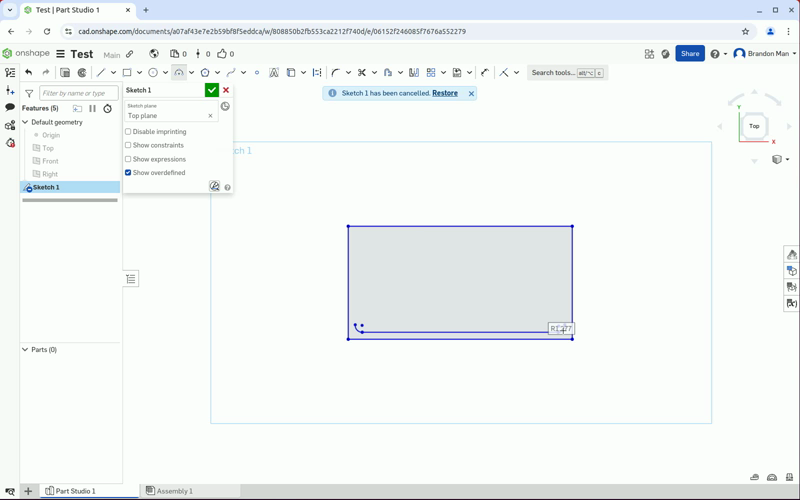
key(l)
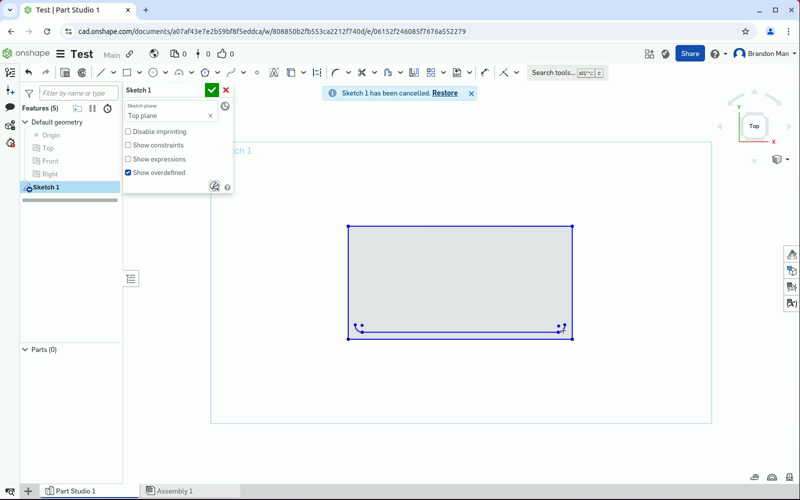
mouse_move(564, 324)
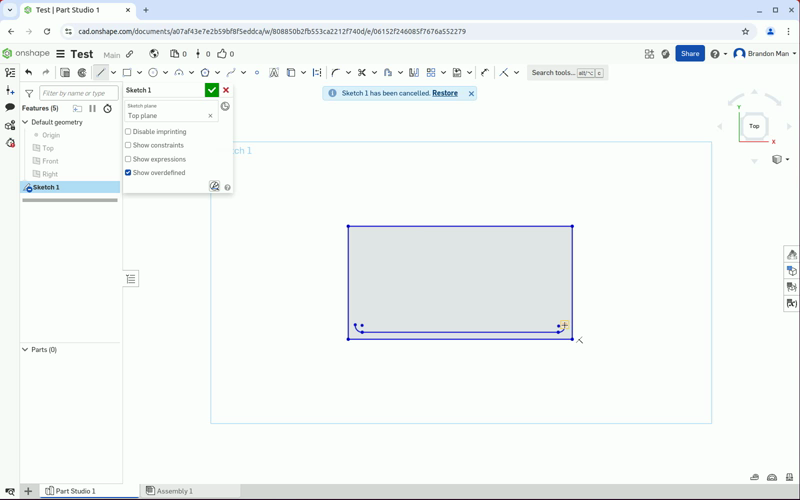
click(564, 324)
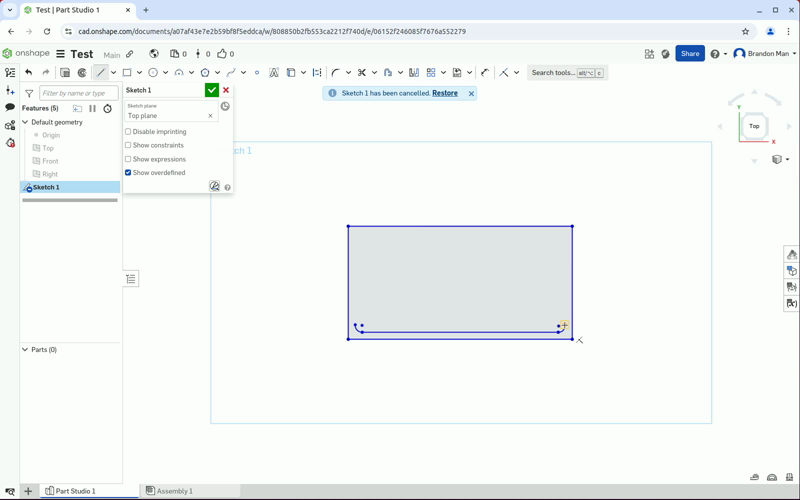
key_down(shift)
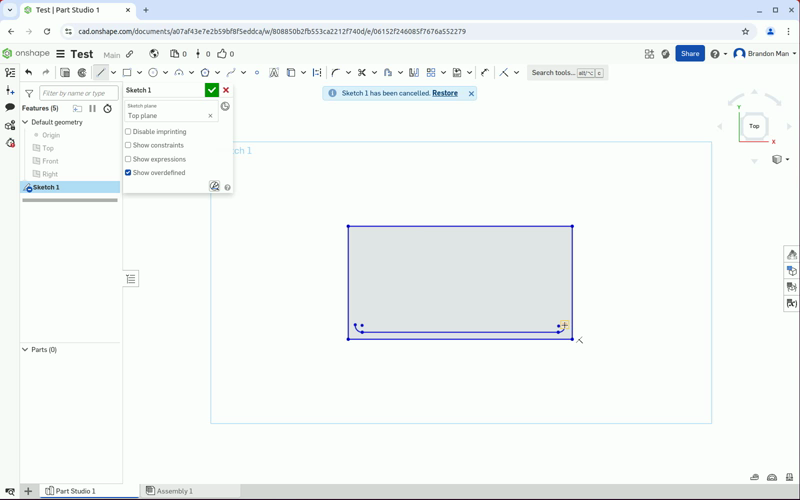
mouse_move(564, 240)
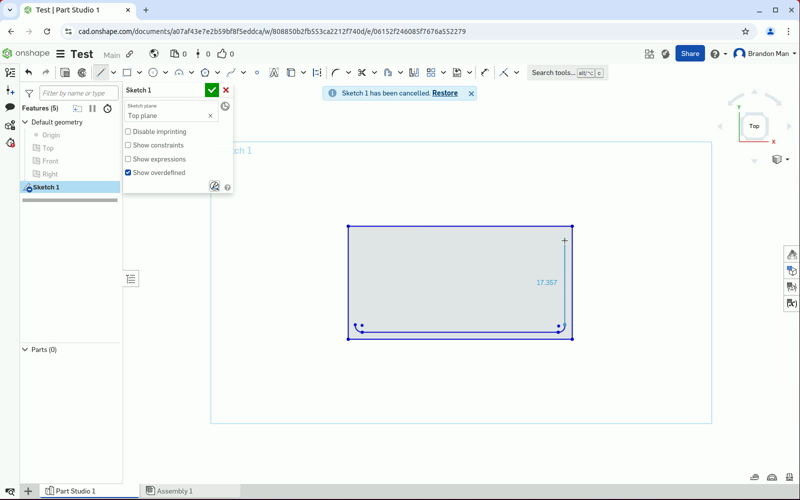
click(564, 240)
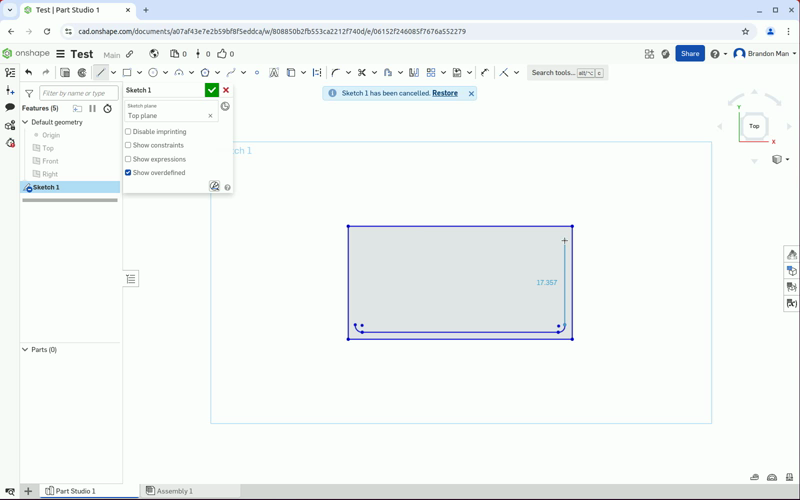
key_up(shift)
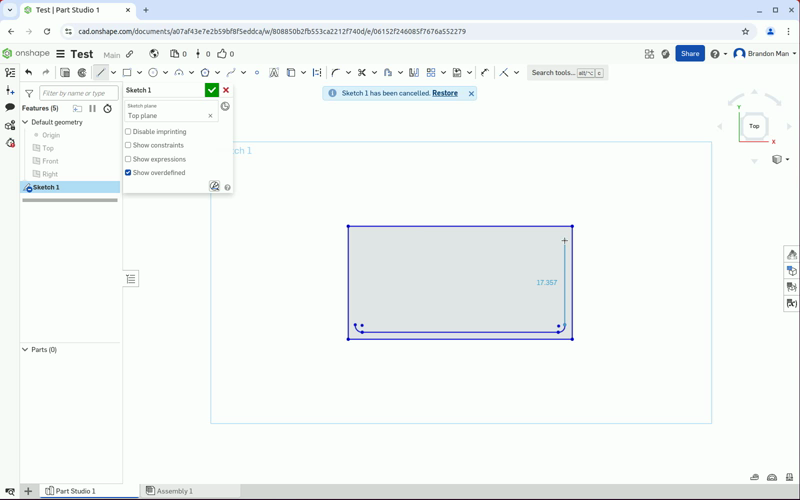
key(esc)
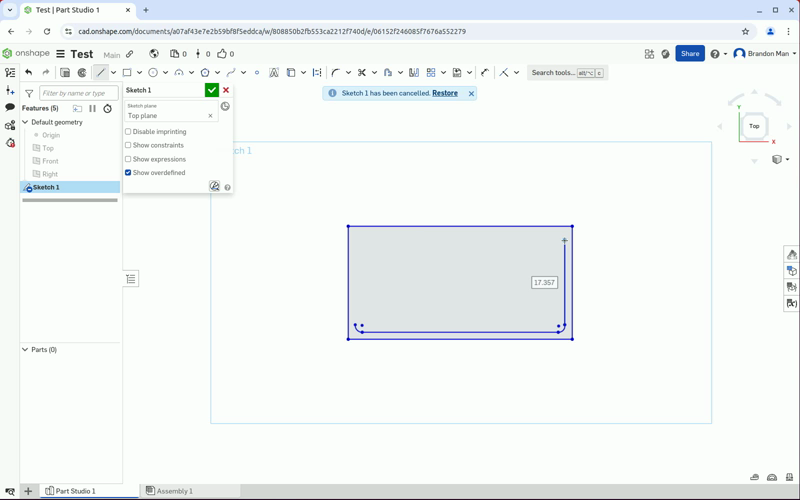
key(a)
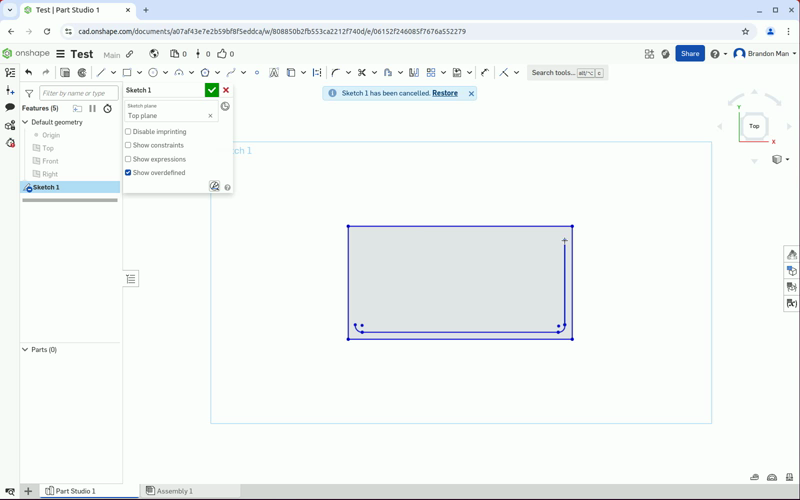
mouse_move(564, 240)
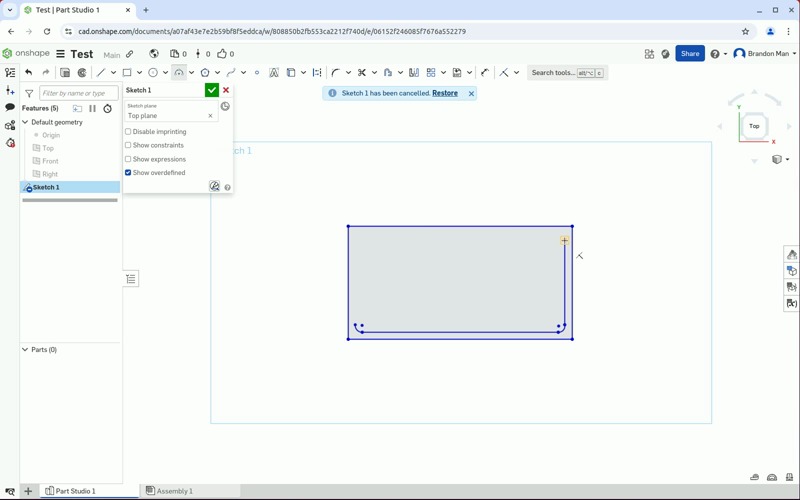
click(564, 240)
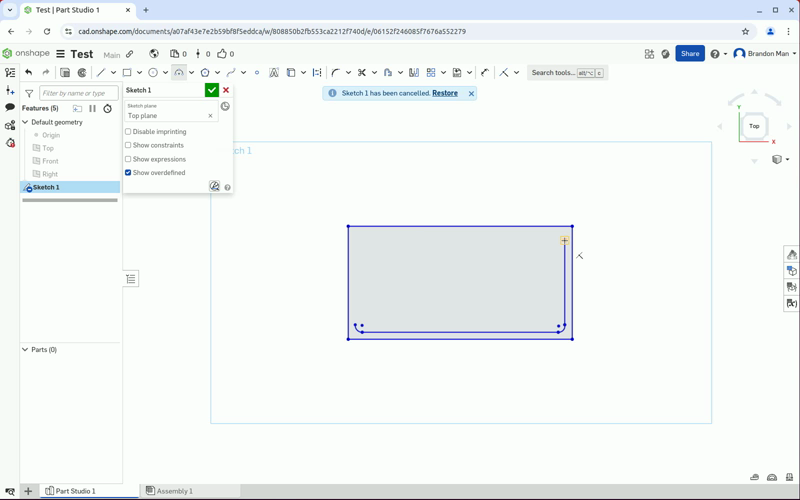
key_down(shift)
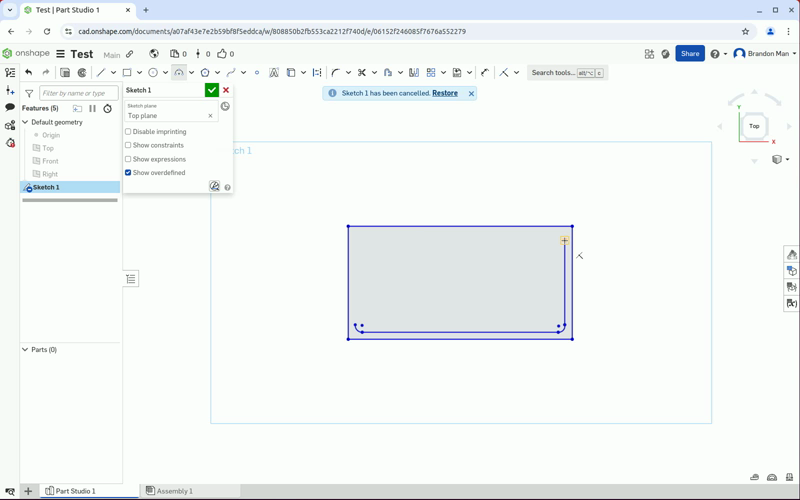
mouse_move(558, 233)
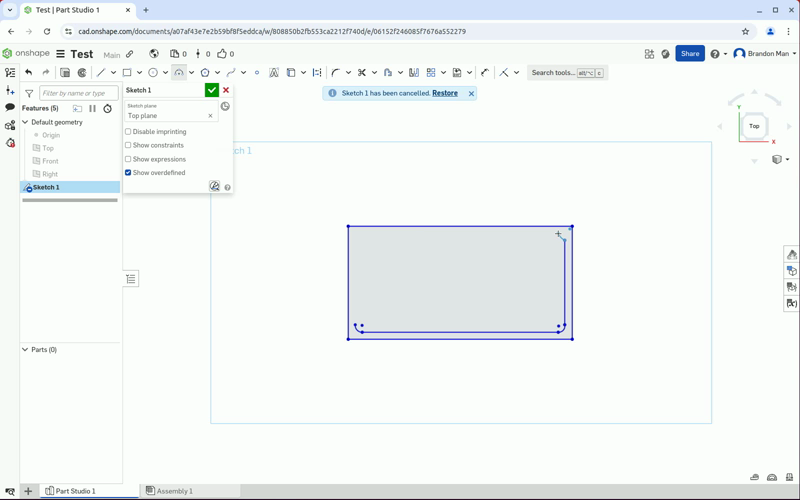
click(558, 233)
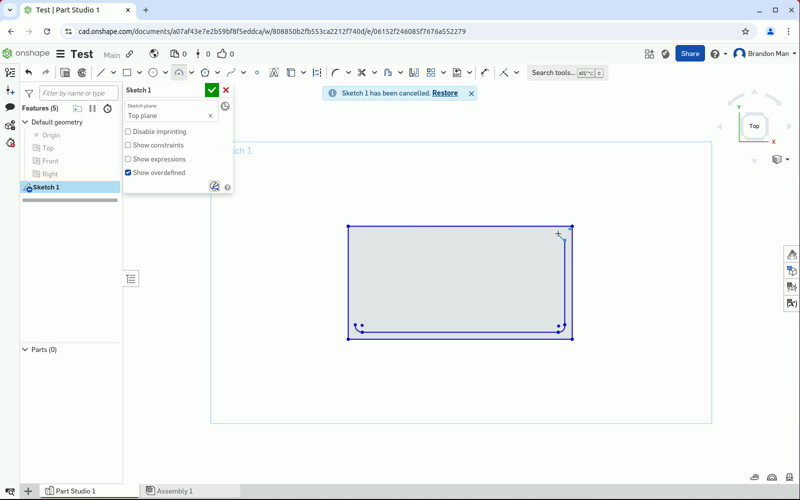
mouse_move(563, 235)
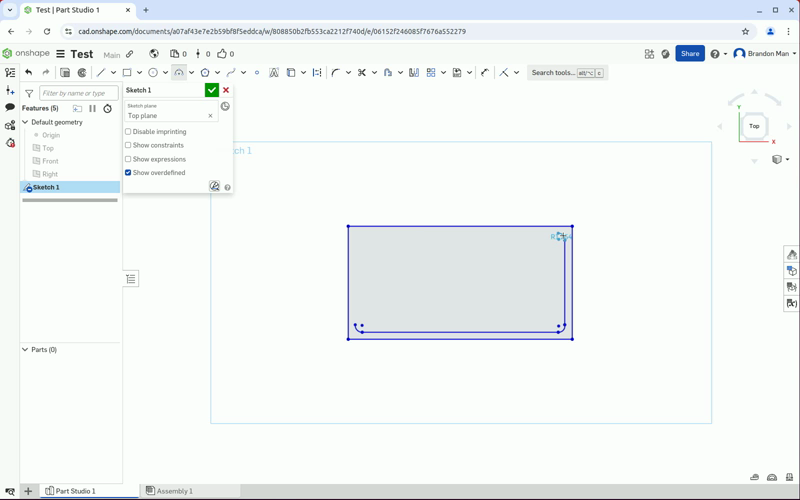
click(563, 235)
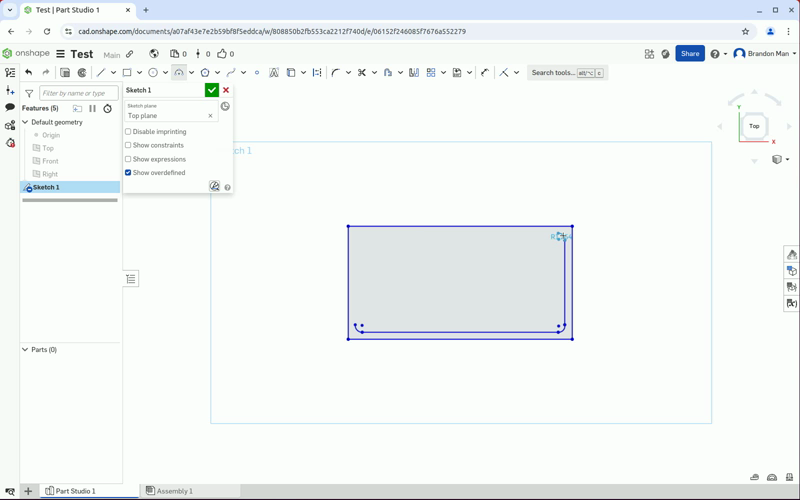
key_up(shift)
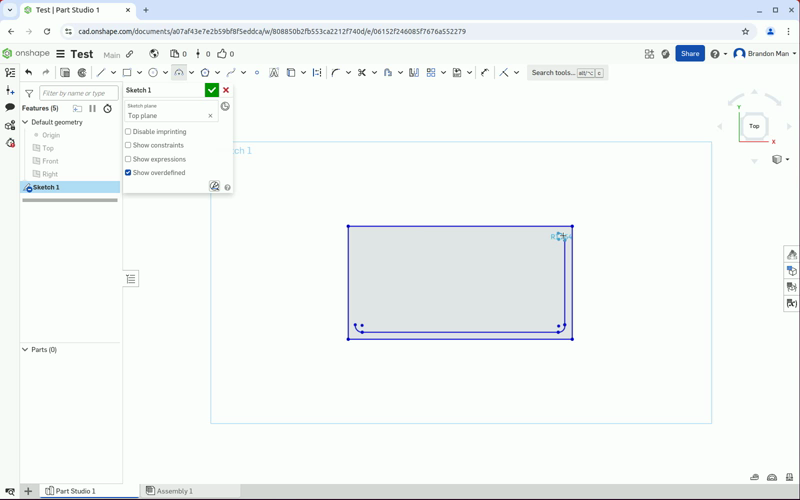
key(esc)
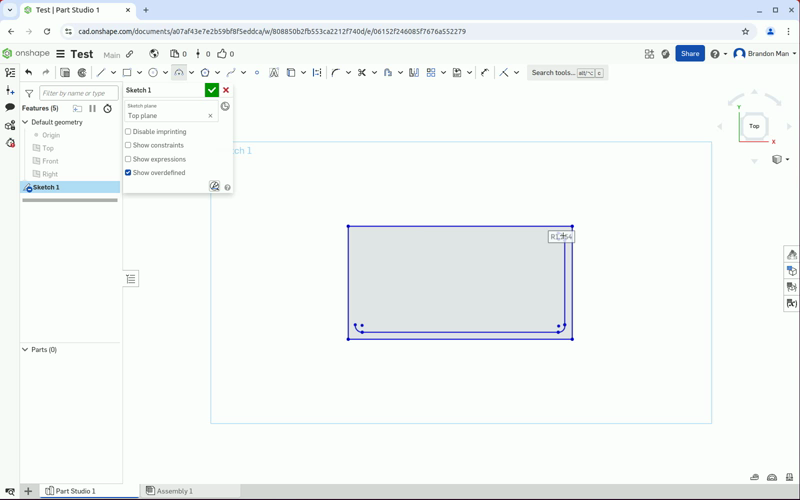
key(l)
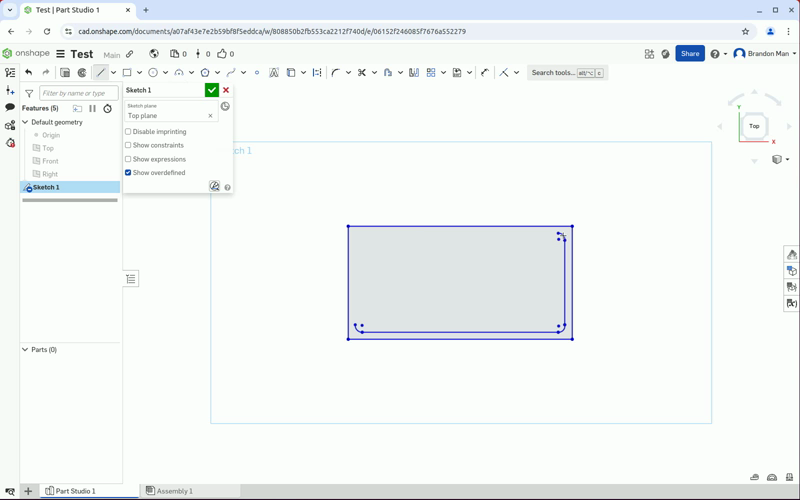
mouse_move(558, 233)
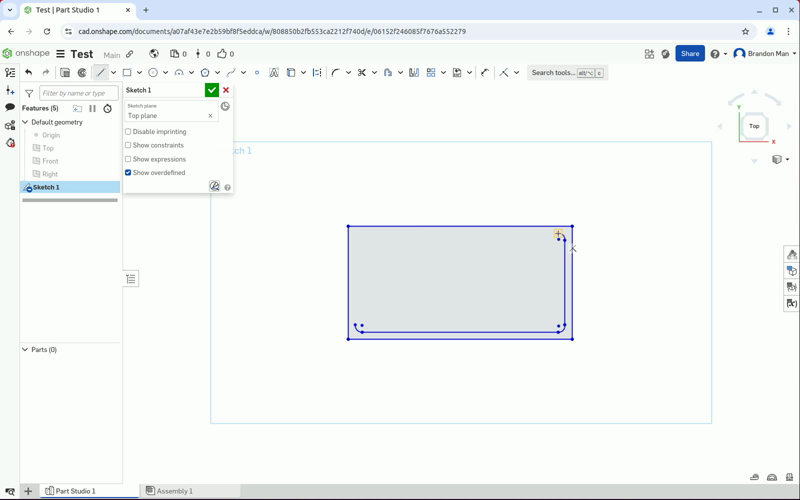
click(558, 233)
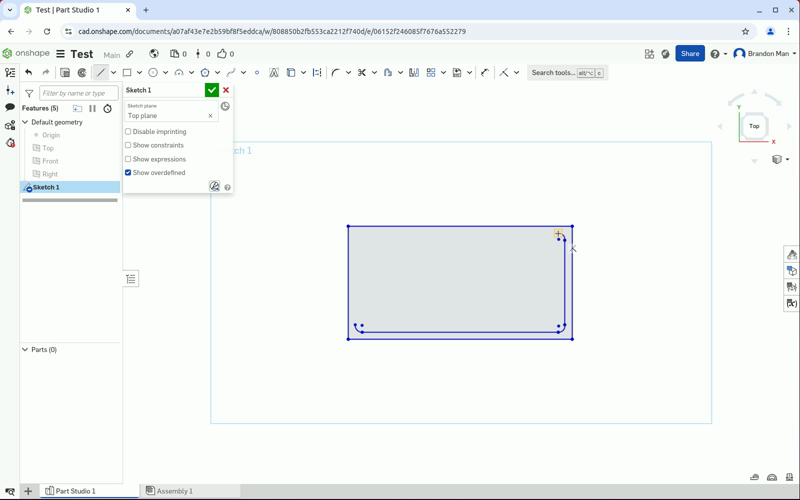
key_down(shift)
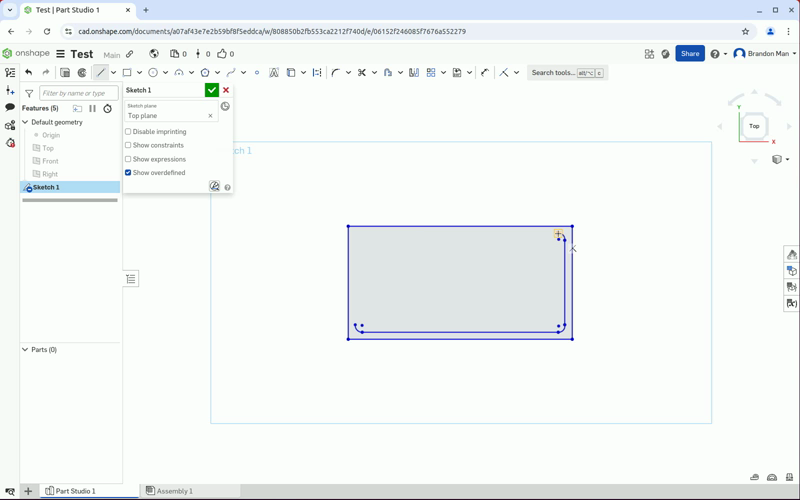
mouse_move(362, 233)
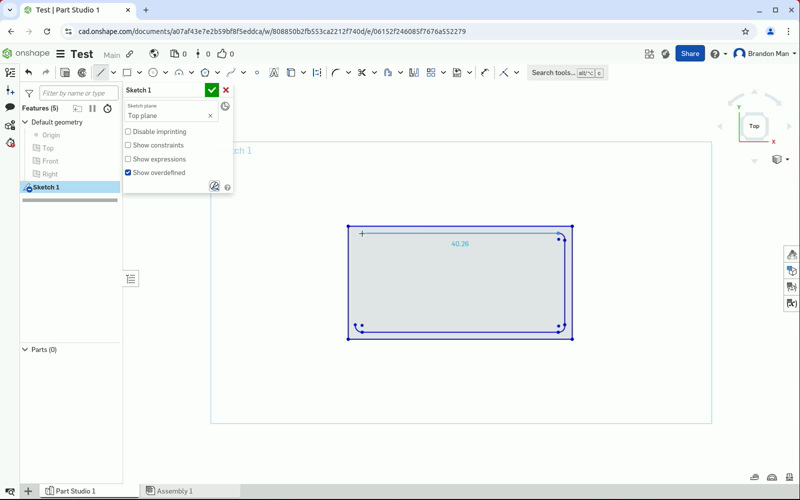
click(362, 233)
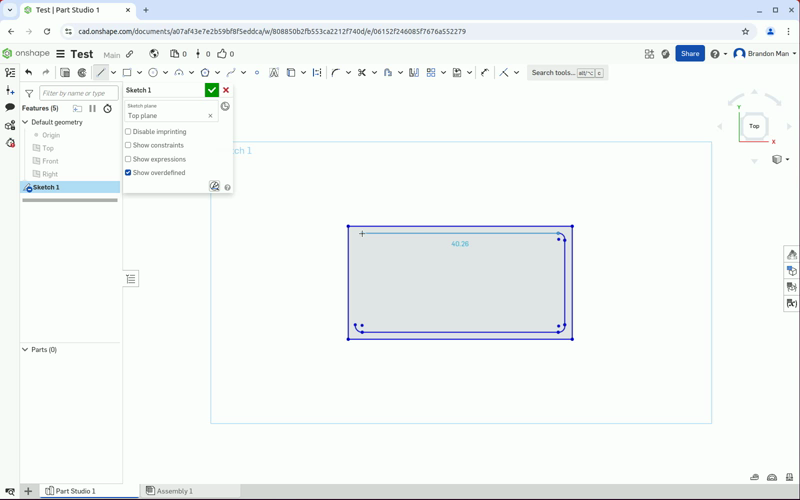
key_up(shift)
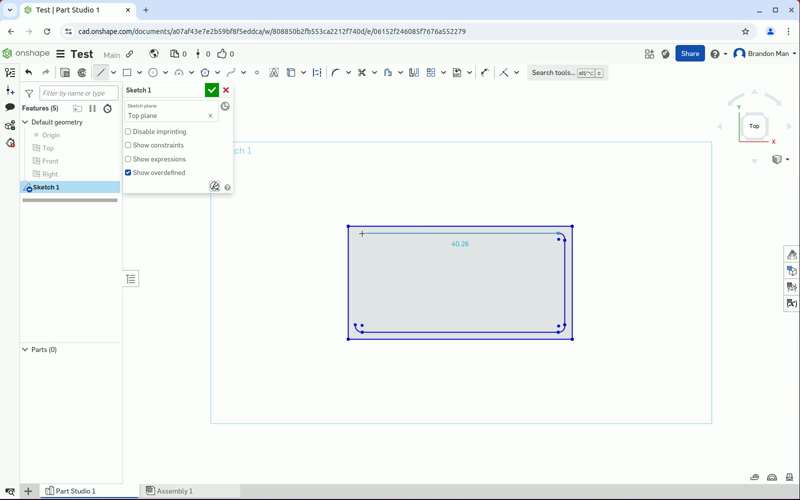
key(esc)
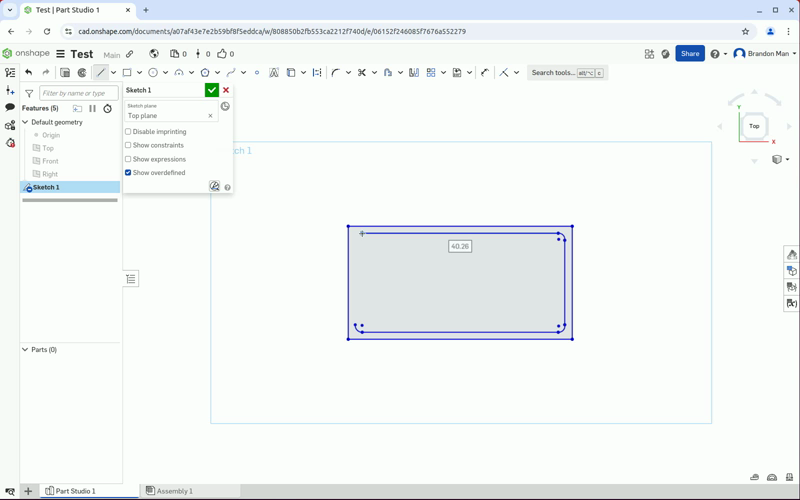
key(a)
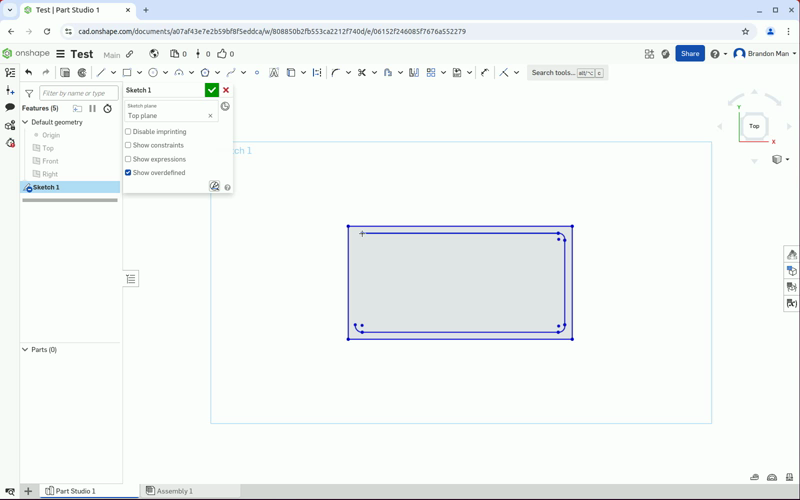
mouse_move(362, 233)
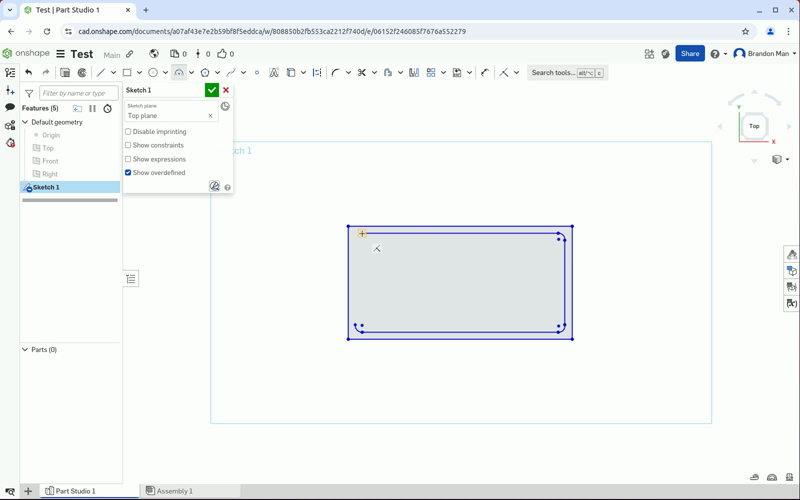
click(362, 233)
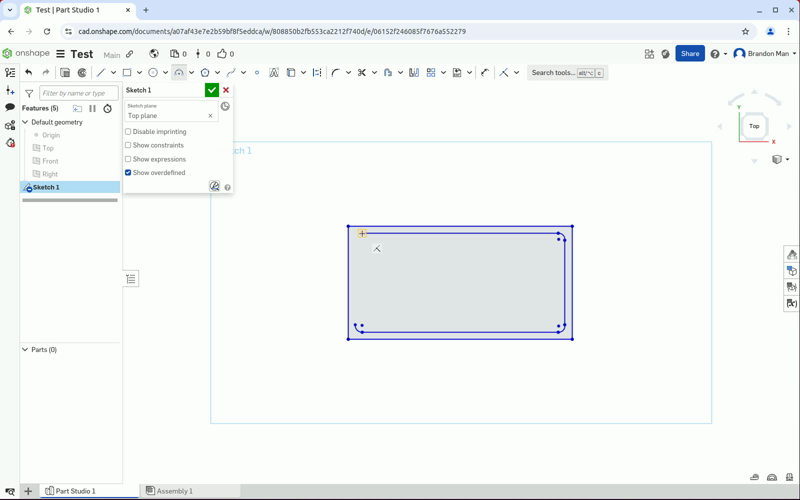
key_down(shift)
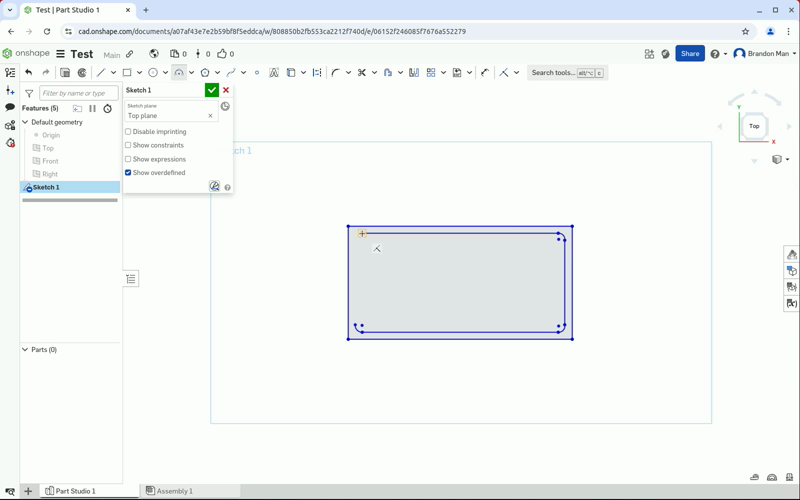
mouse_move(355, 240)
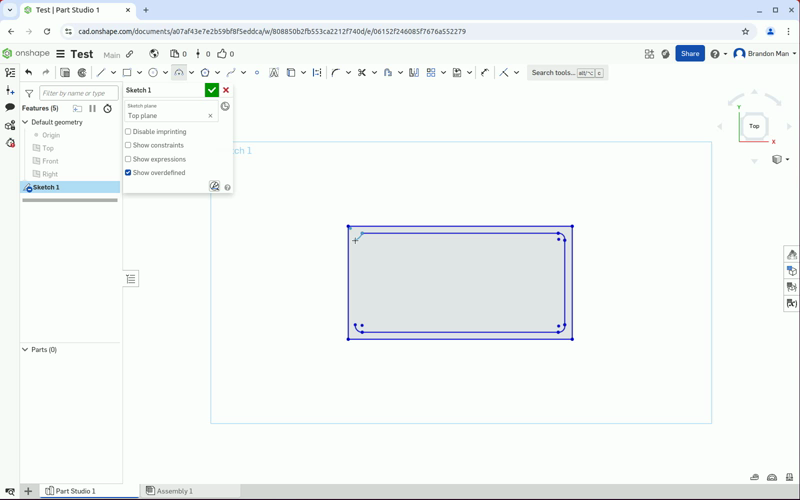
click(355, 240)
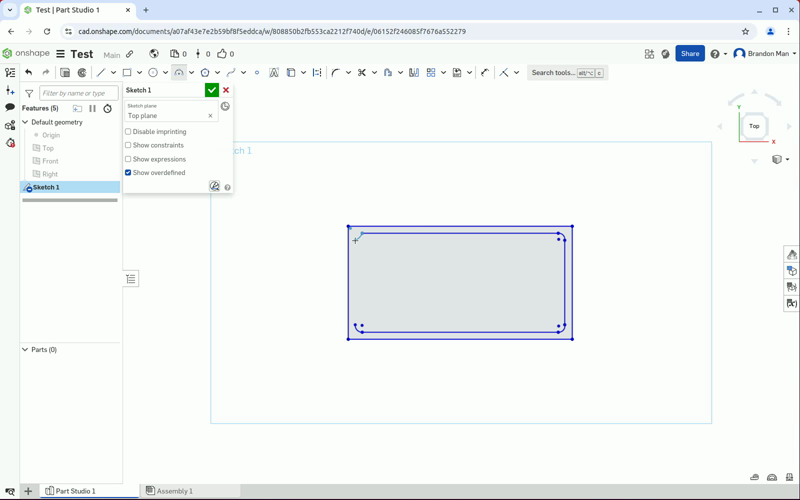
mouse_move(357, 235)
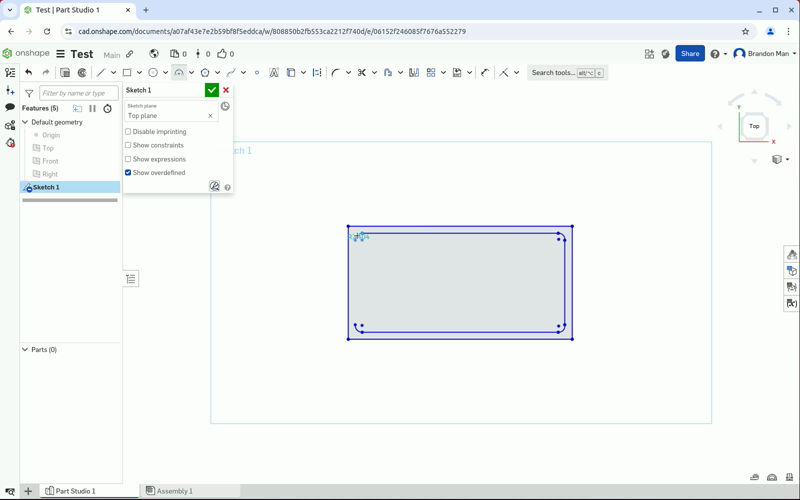
click(357, 235)
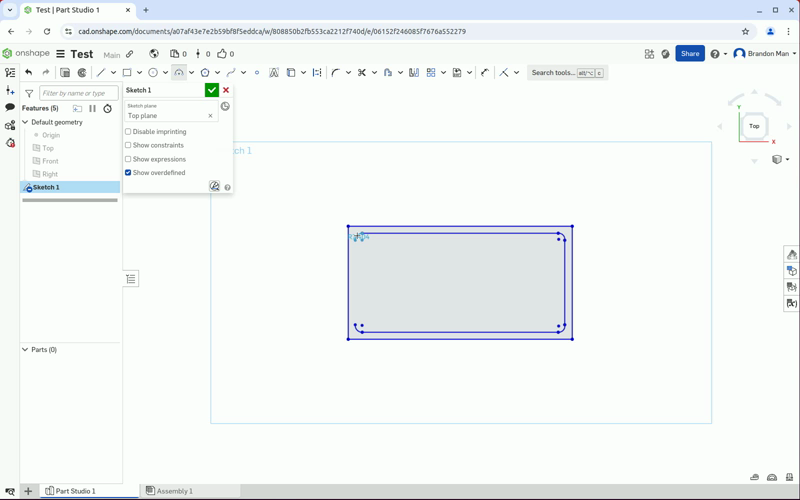
key_up(shift)
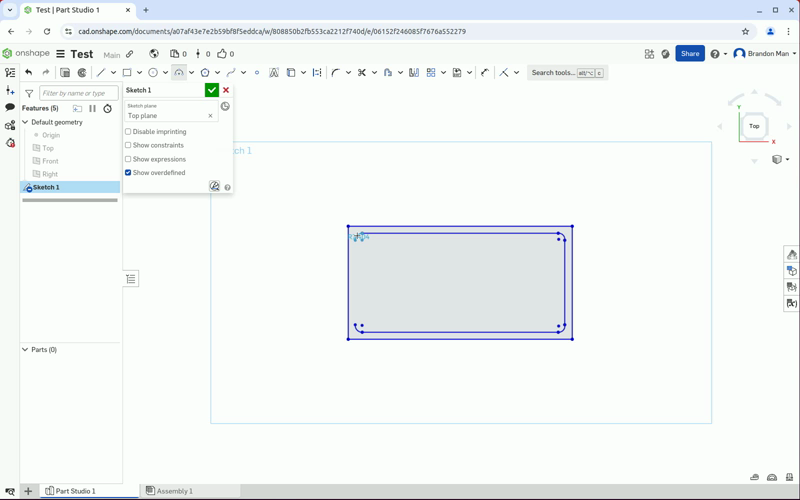
key(esc)
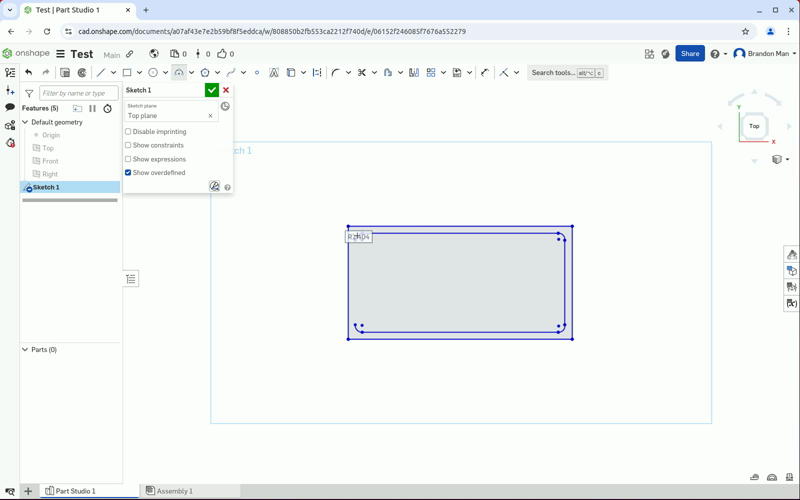
key(l)
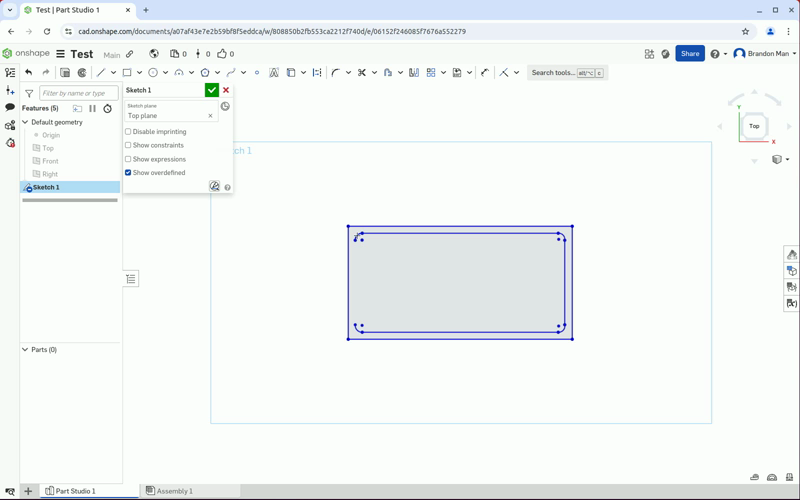
mouse_move(355, 240)
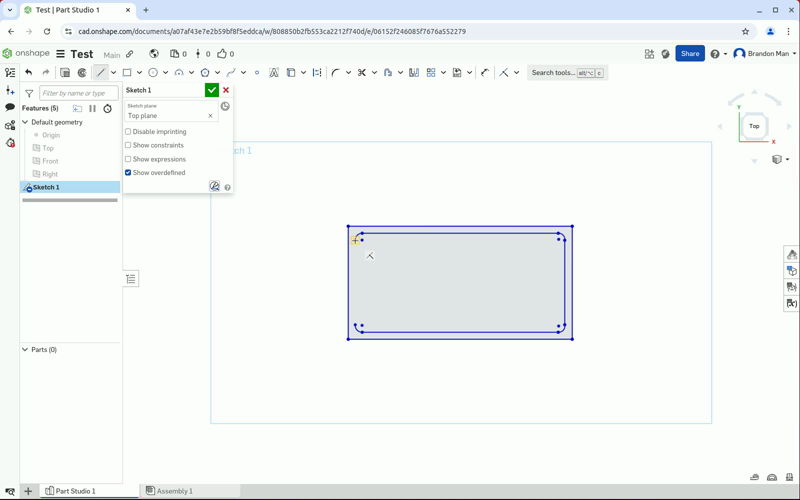
click(355, 240)
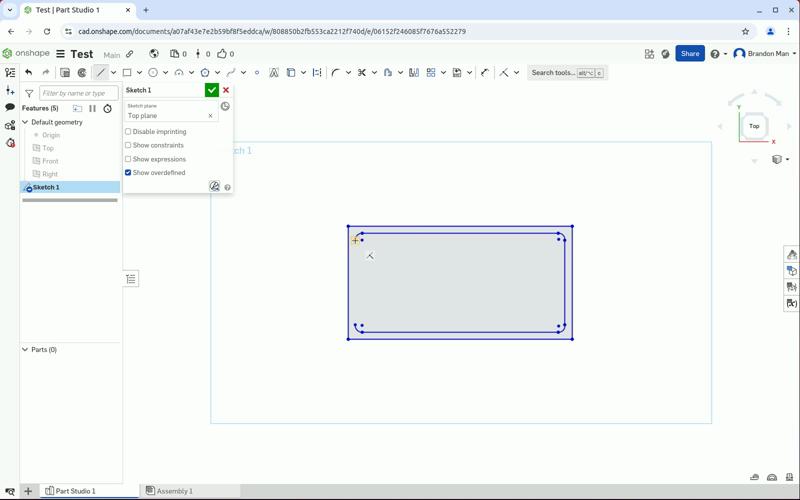
key_down(shift)
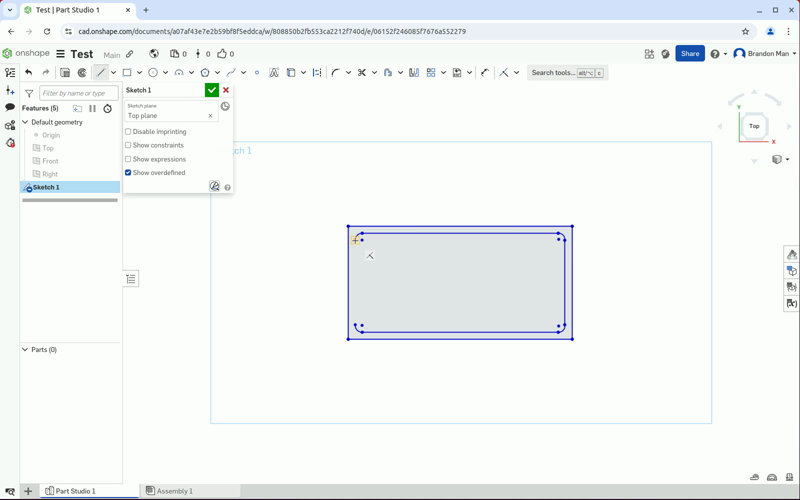
mouse_move(355, 324)
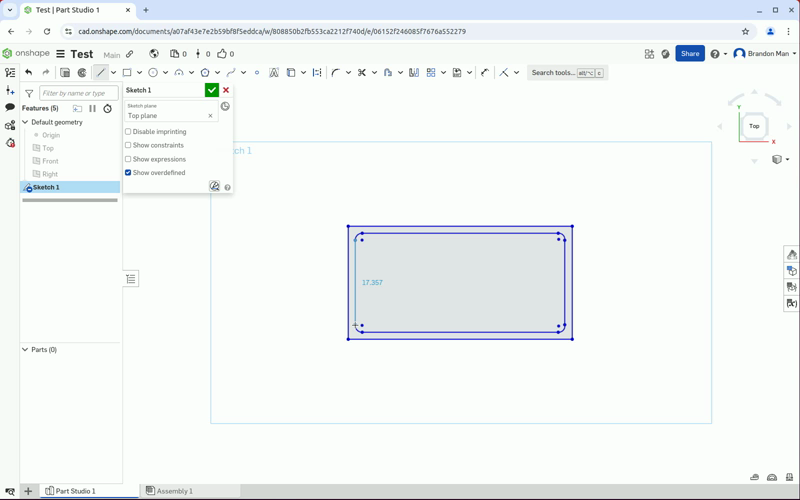
key_up(shift)
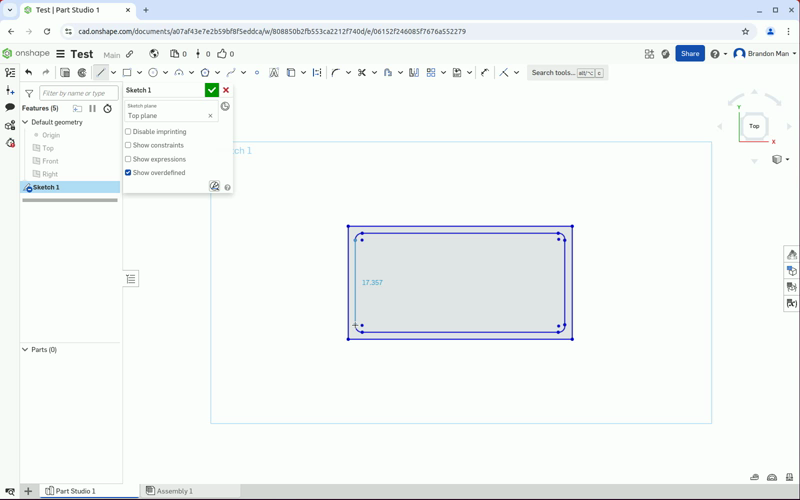
click(355, 324)
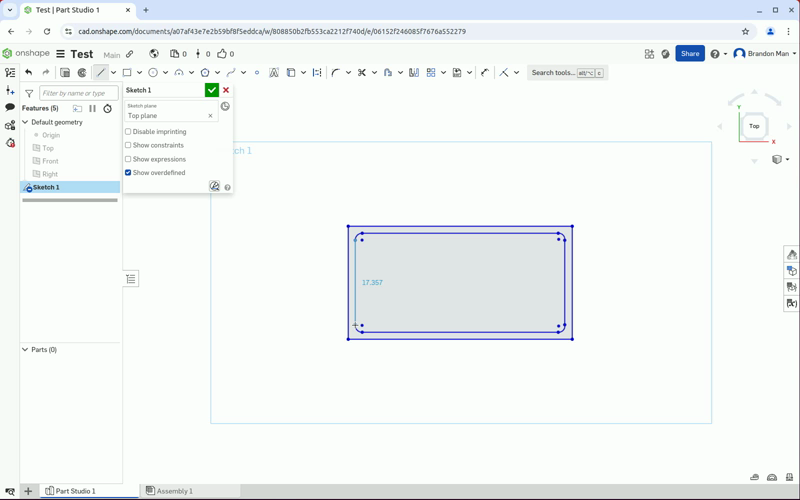
key(esc)
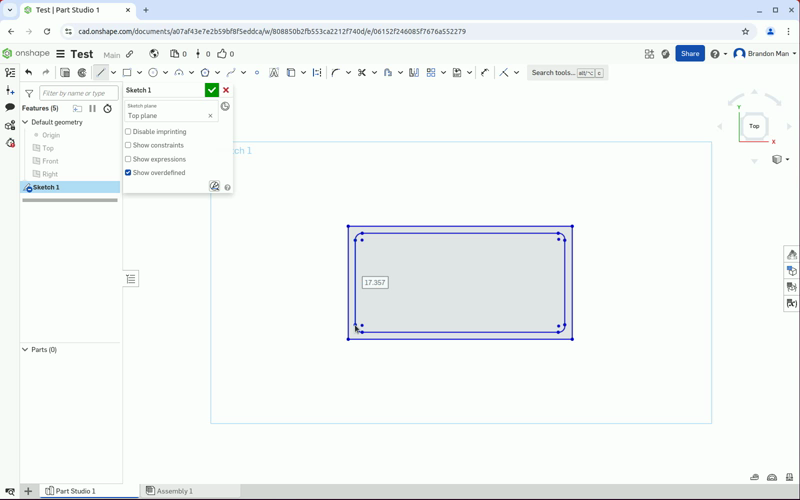
mouse_move(354, 231)
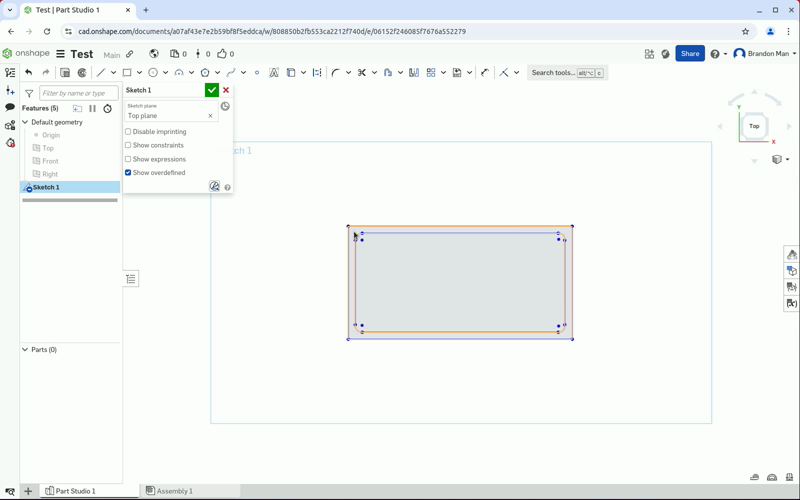
click(354, 231)
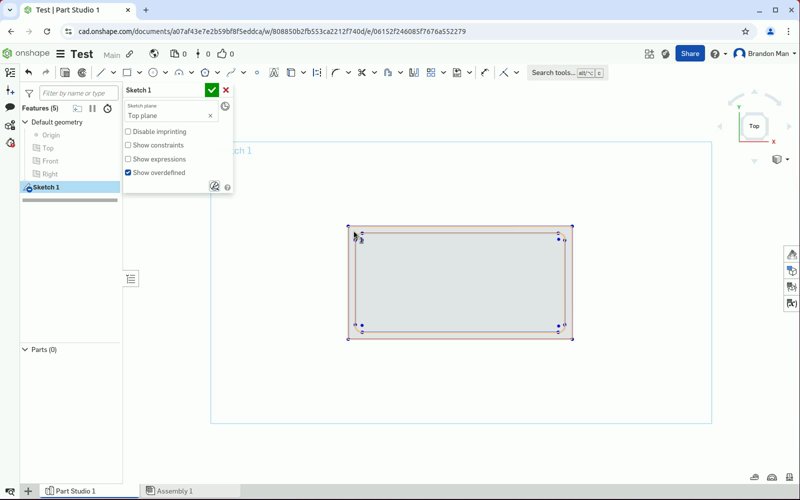
mouse_move(73, 352)
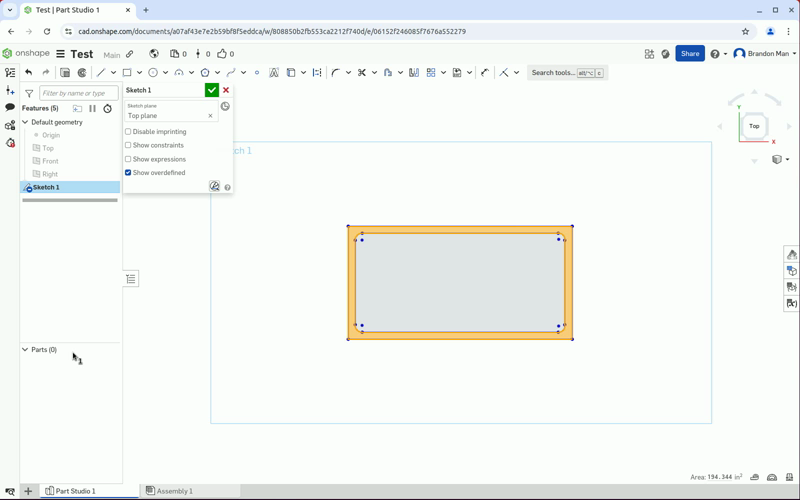
key(shift+y)
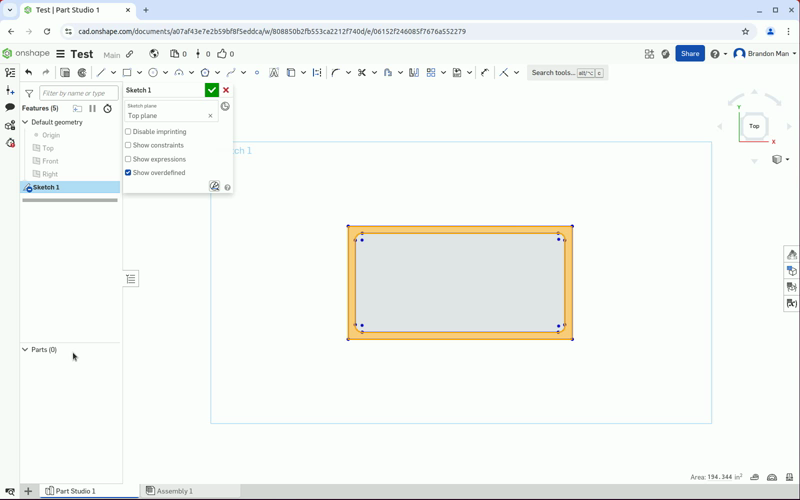
key(shift+e)
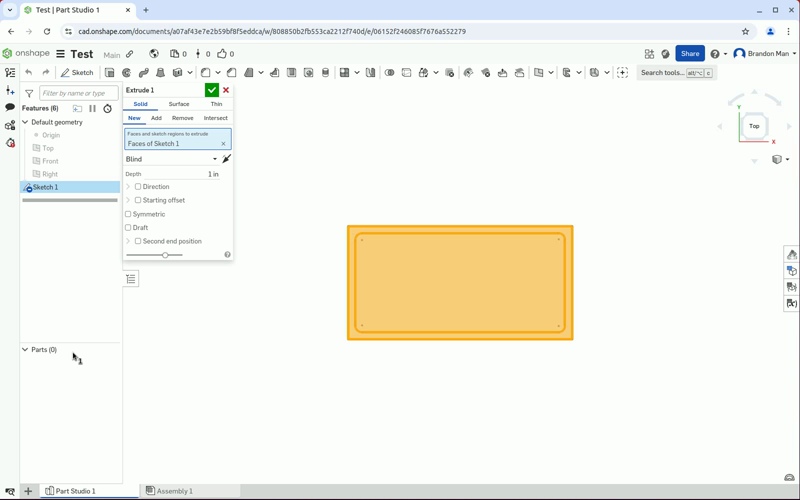
mouse_move(143, 106)
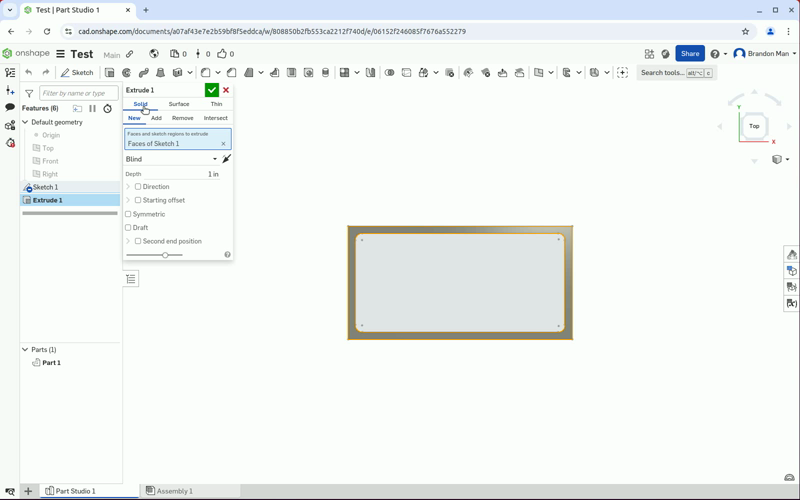
click(143, 106)
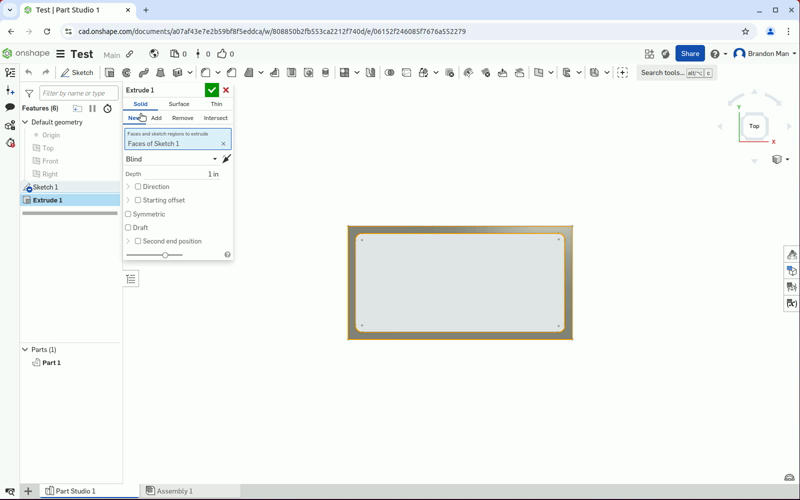
mouse_move(137, 120)
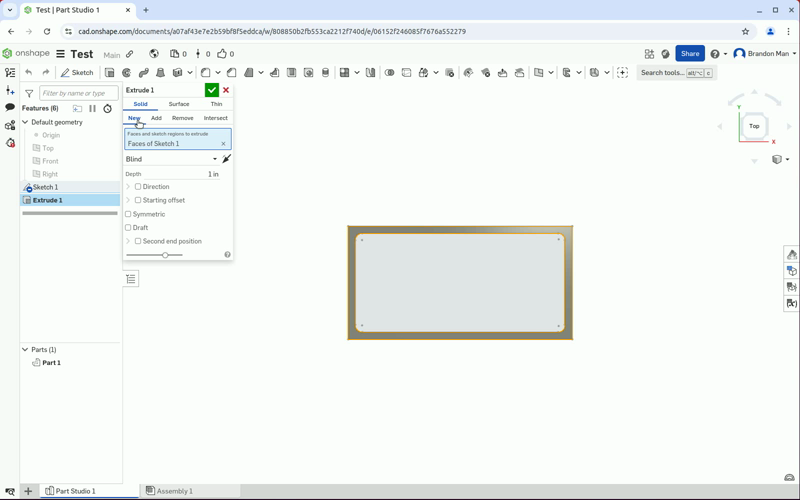
click(137, 120)
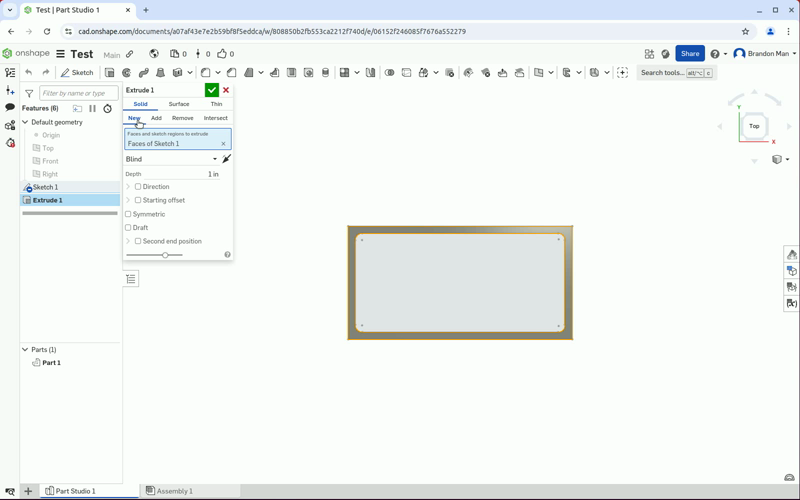
key(tab, 4)
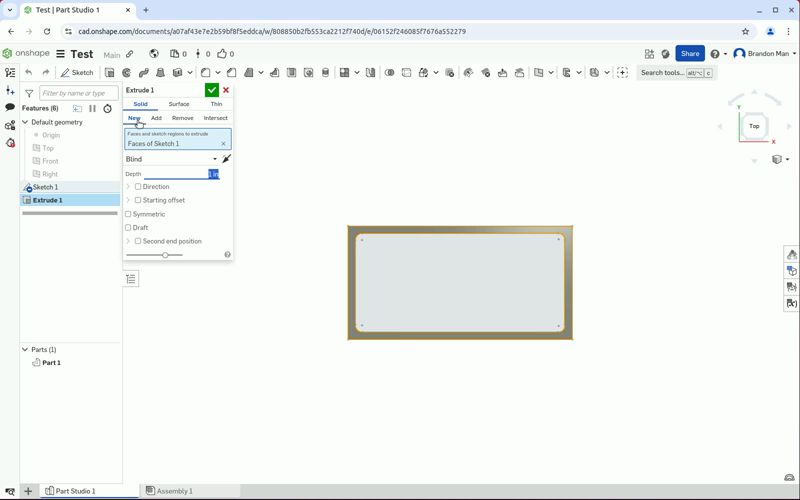
text(5.777)
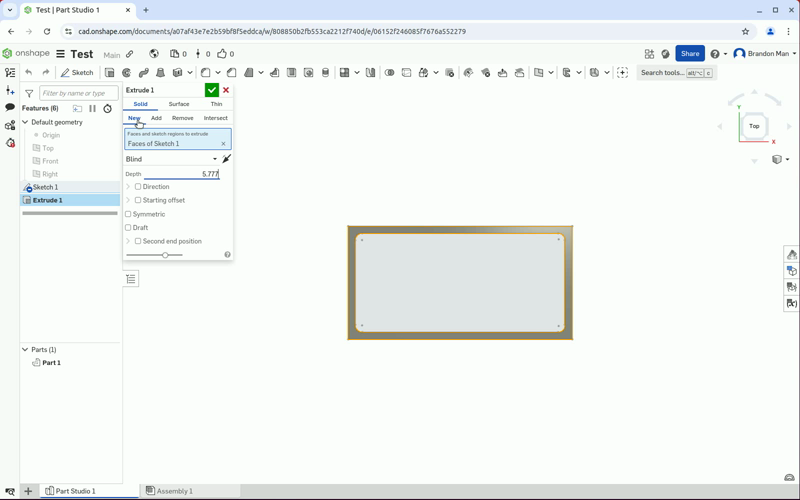
key(enter)
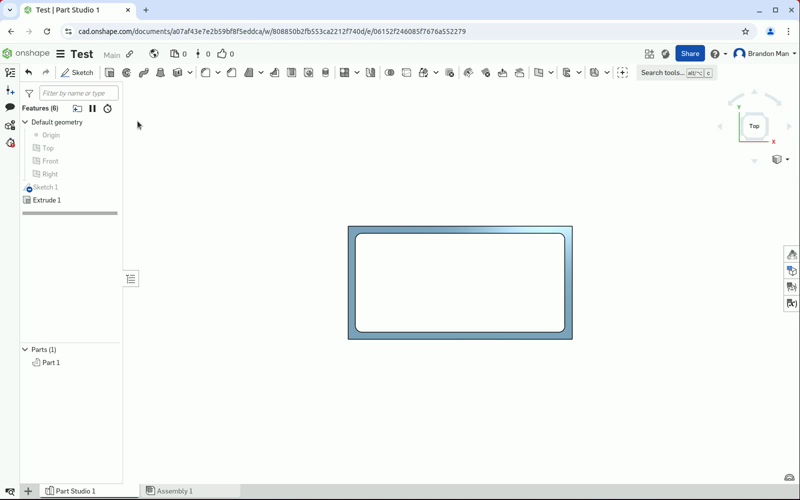
key(shift+h)
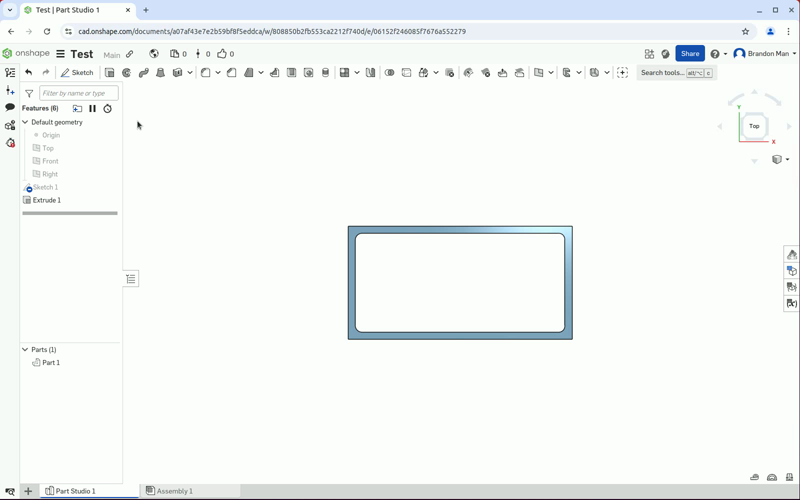
key(shift+h)
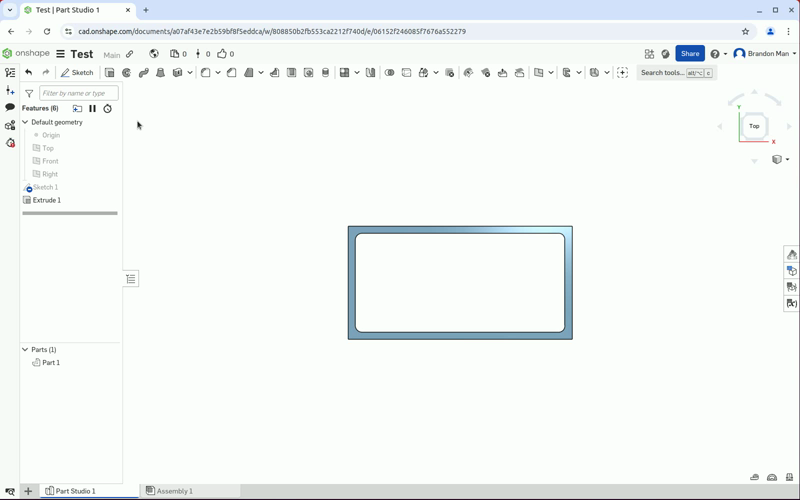
mouse_move(73, 189)
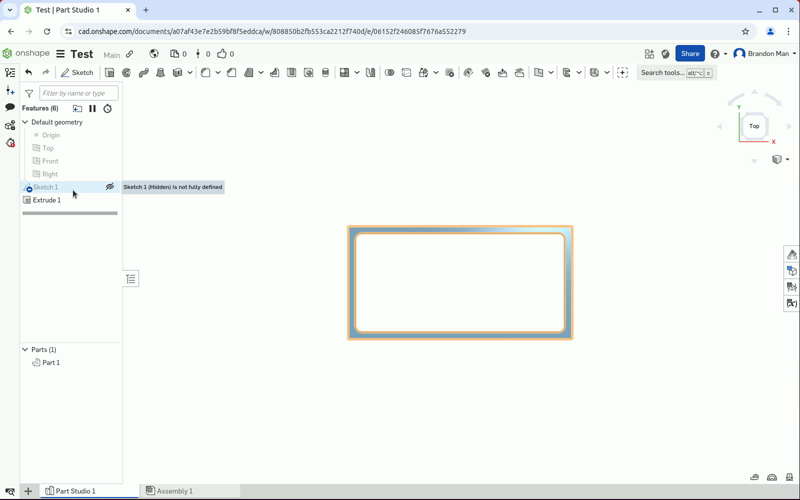
click(73, 189)
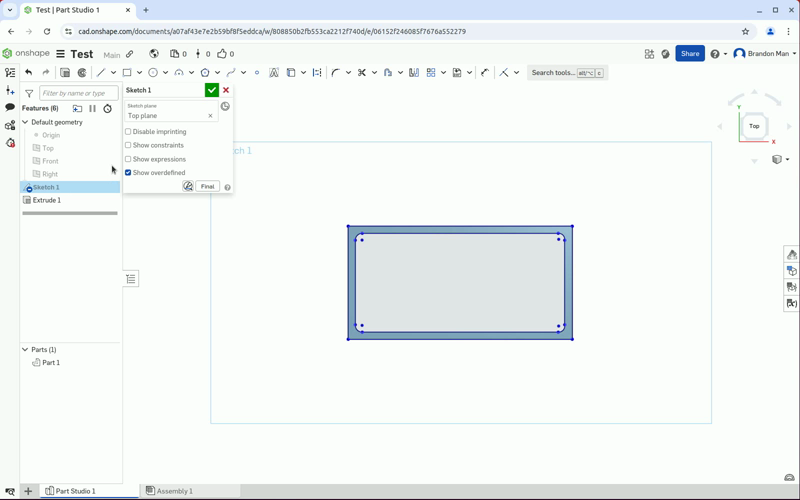
mouse_move(229, 92)
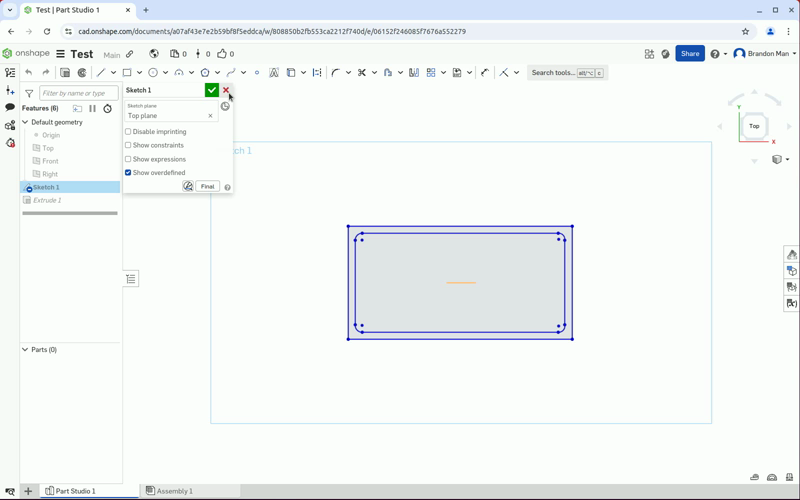
click(229, 92)
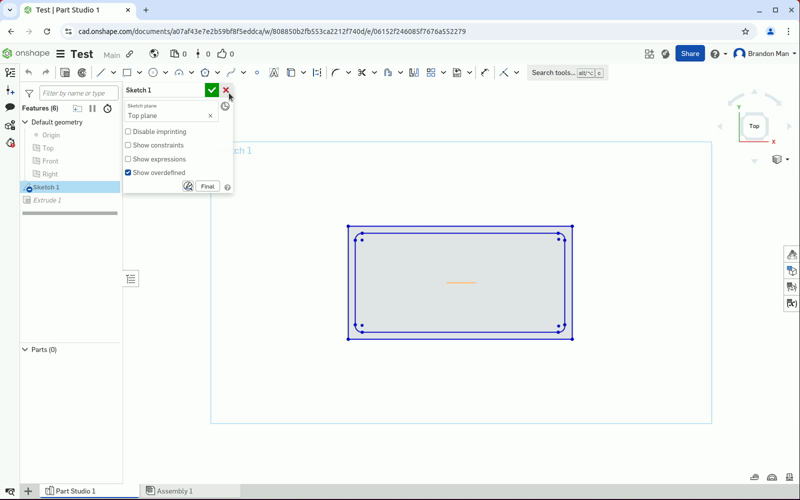
key(shift+s)
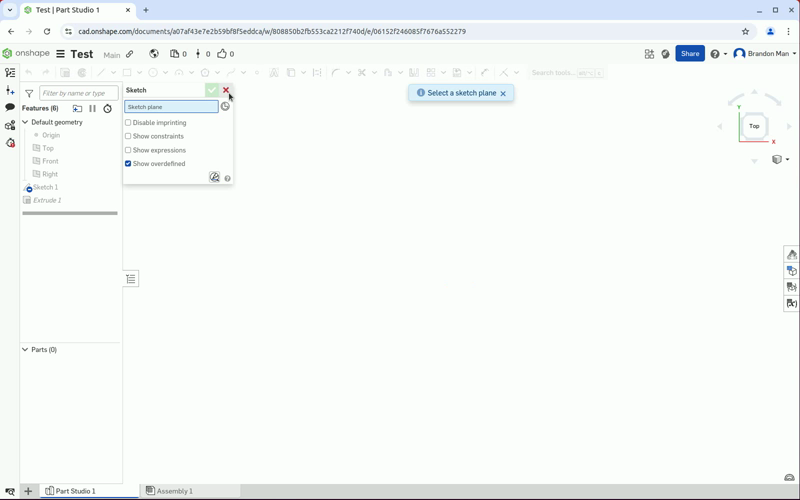
mouse_move(73, 150)
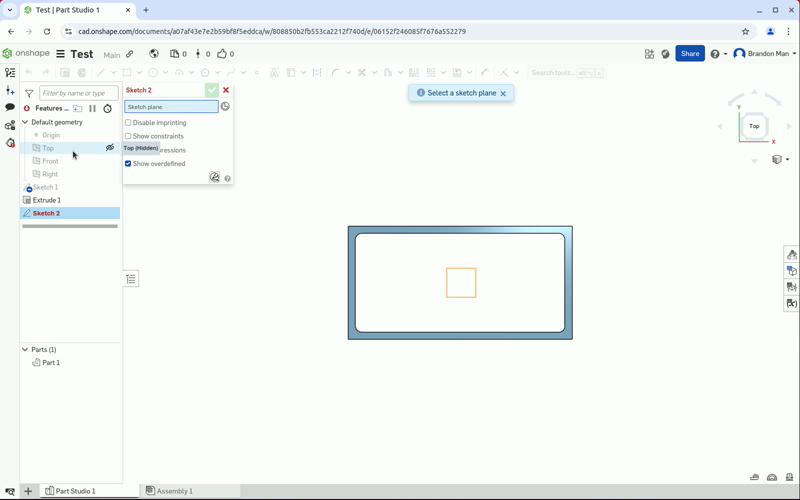
click(73, 150)
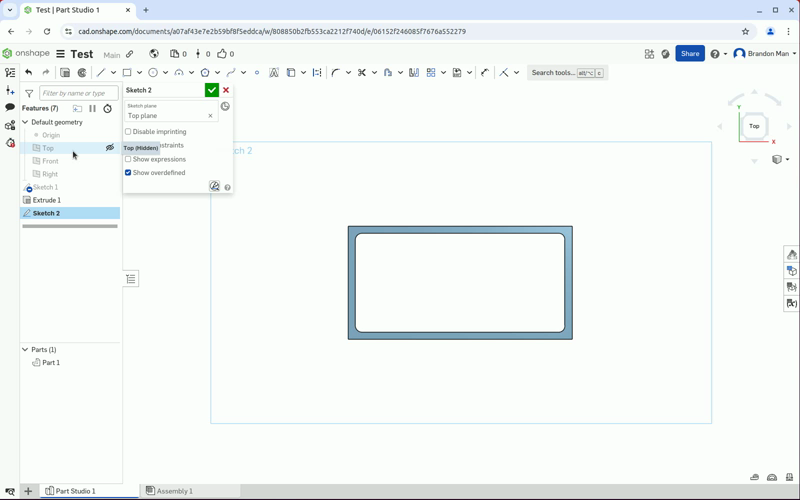
mouse_move(73, 352)
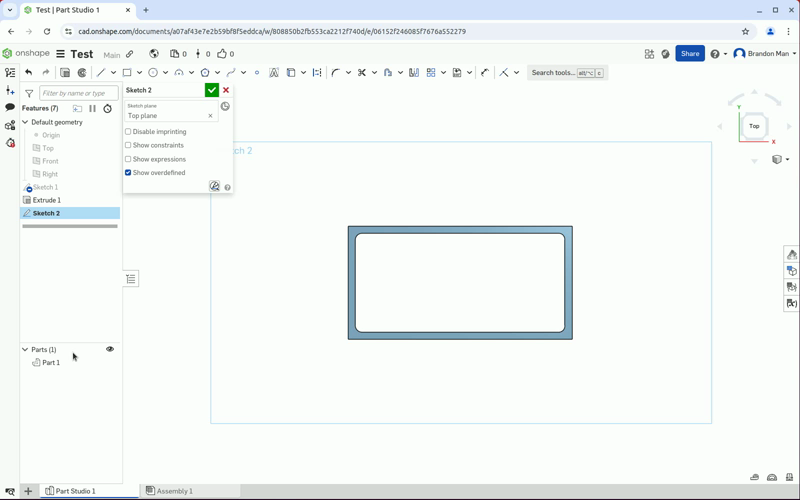
key(y)
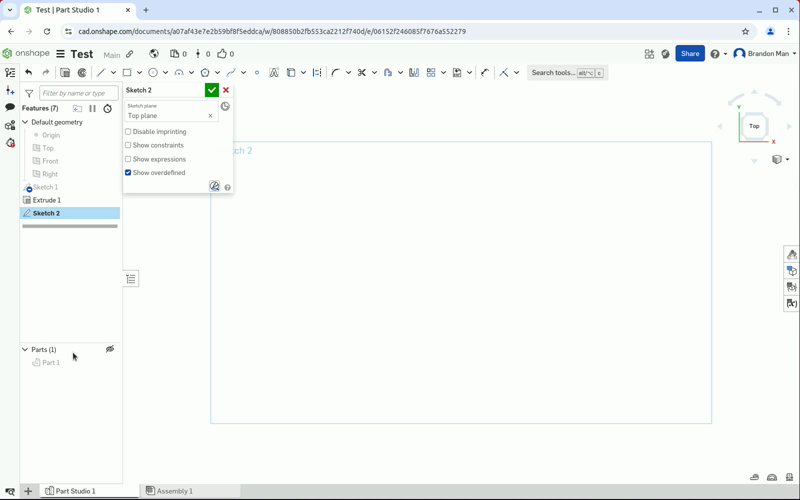
key(l)
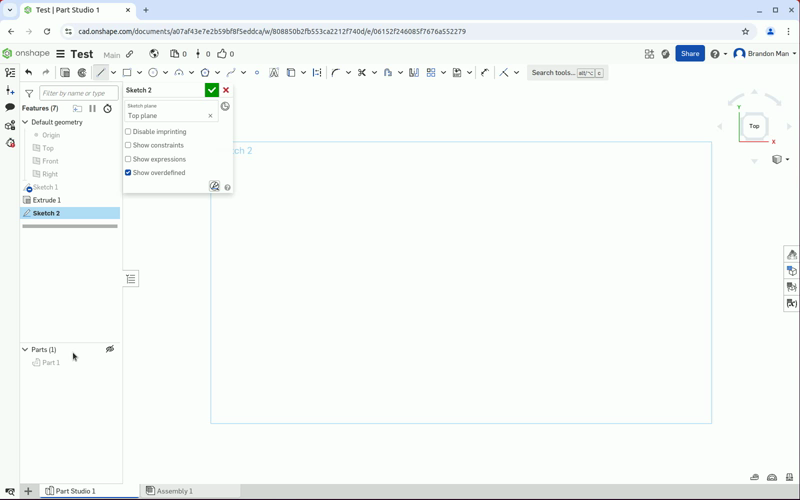
key_down(shift)
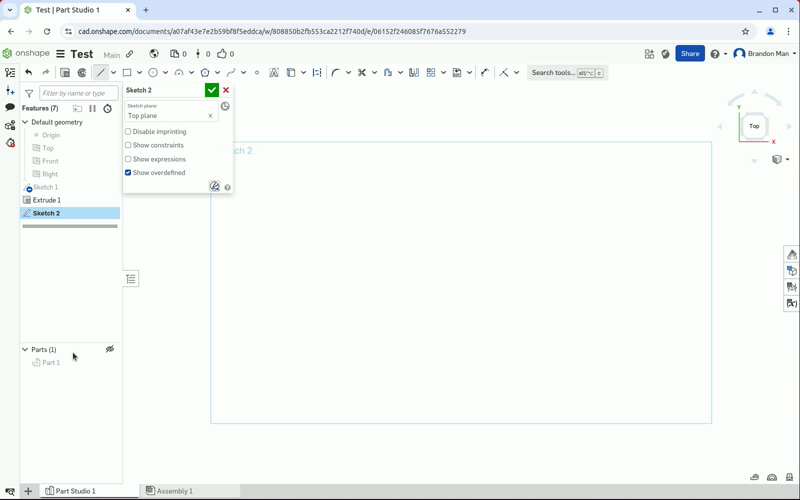
mouse_move(348, 339)
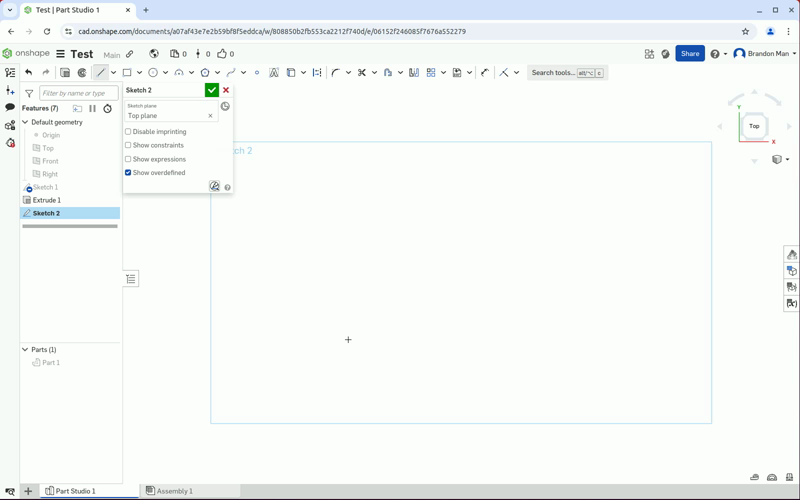
click(348, 339)
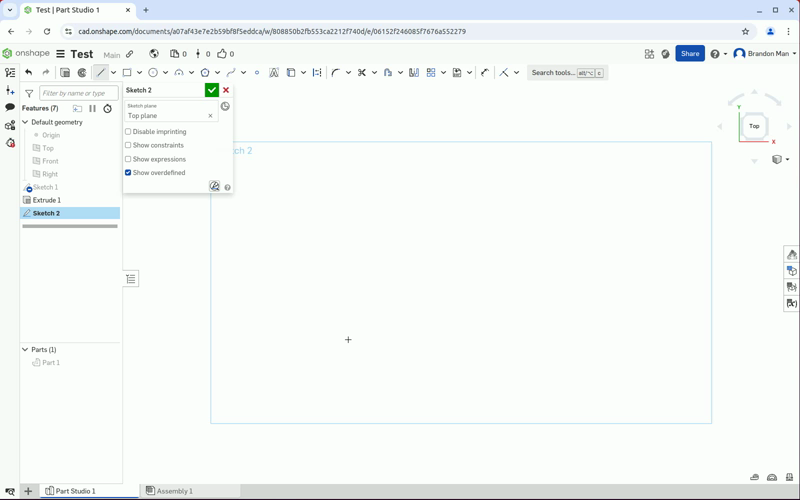
key_up(shift)
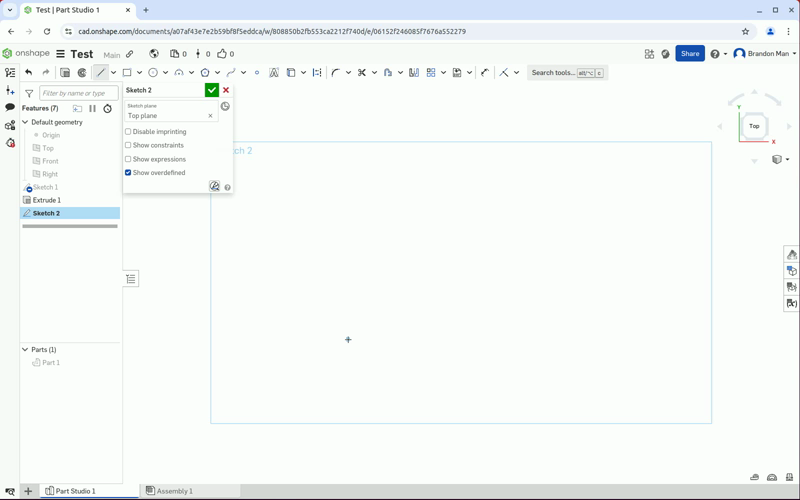
key_down(shift)
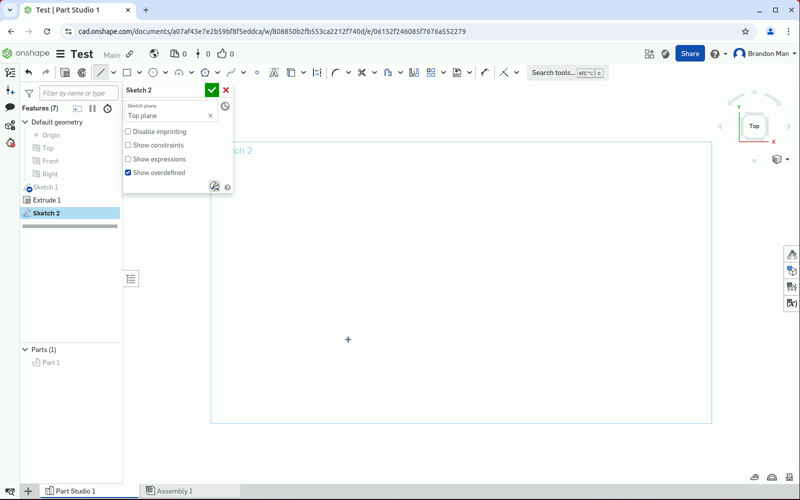
mouse_move(572, 339)
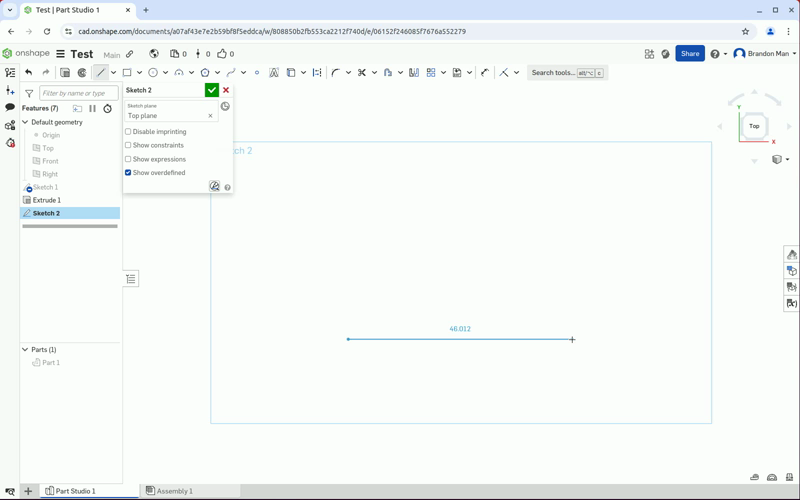
click(572, 339)
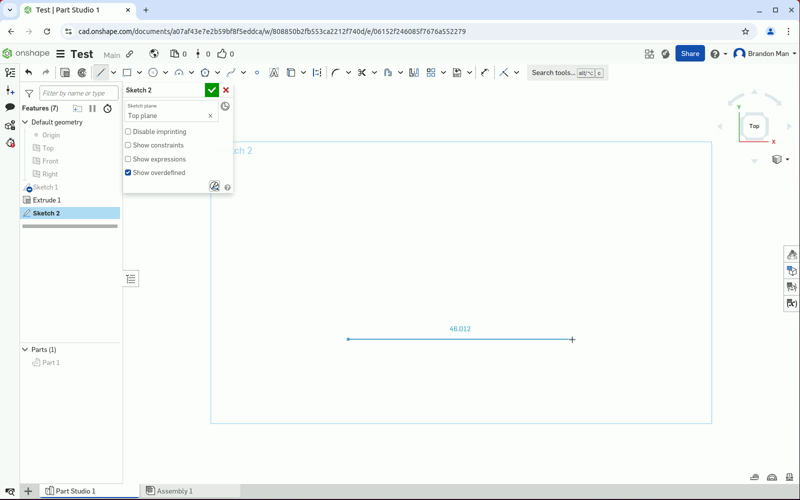
key_up(shift)
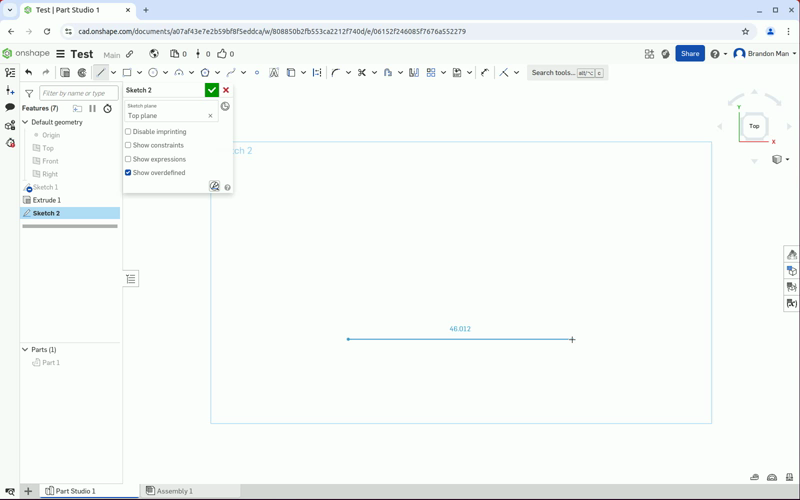
key_down(shift)
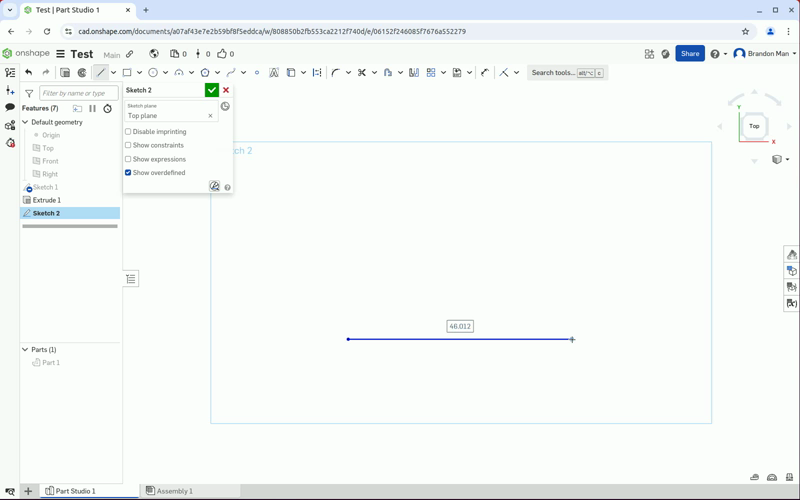
mouse_move(572, 226)
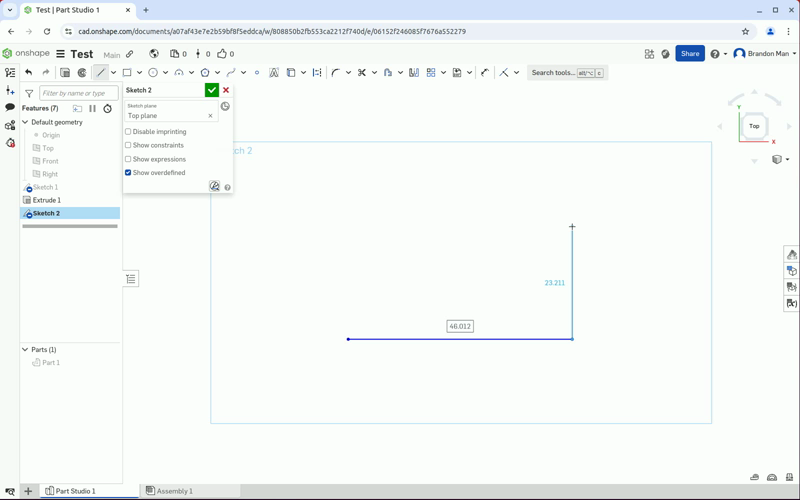
click(572, 226)
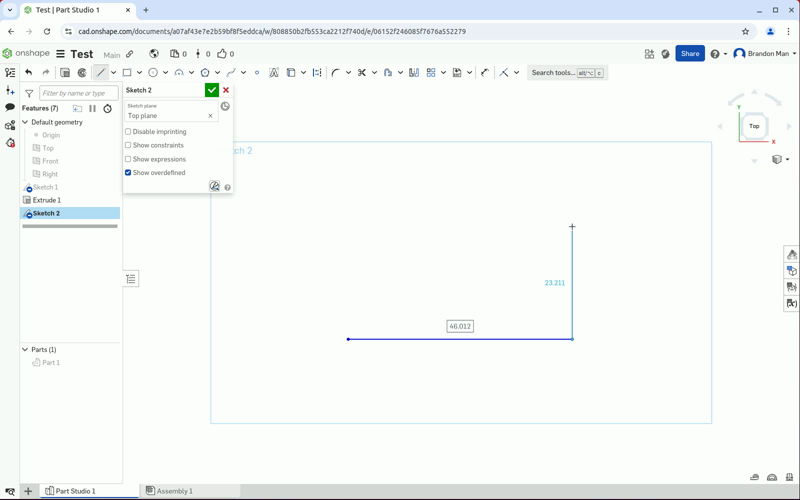
key_up(shift)
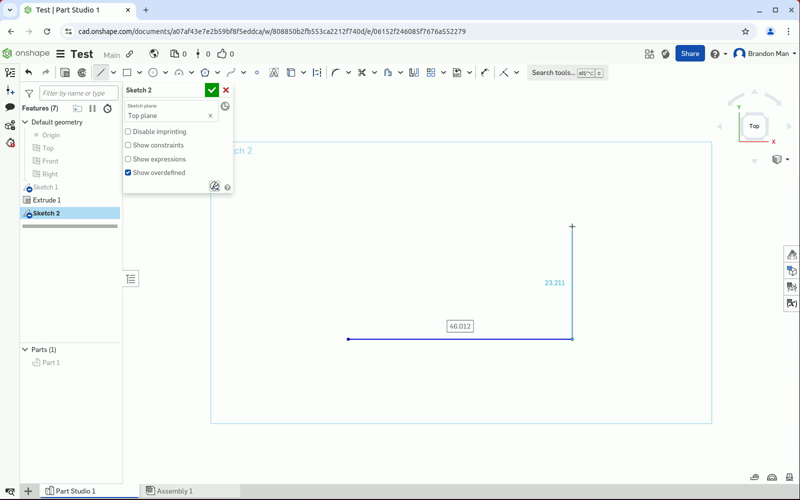
key_down(shift)
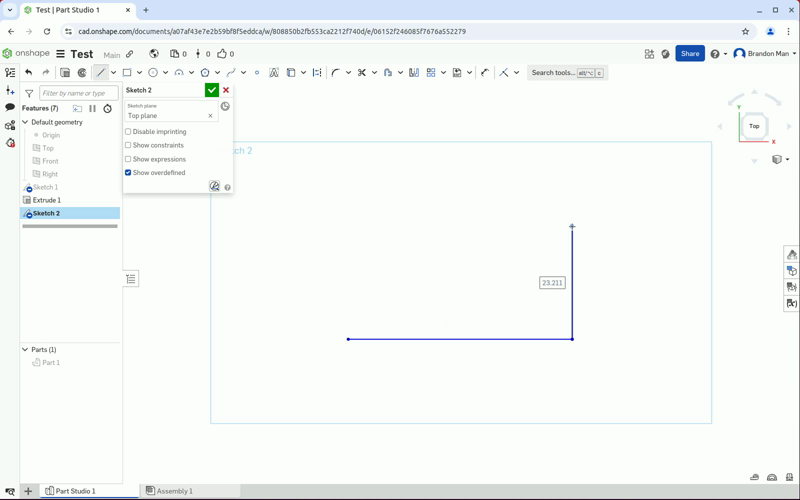
mouse_move(348, 226)
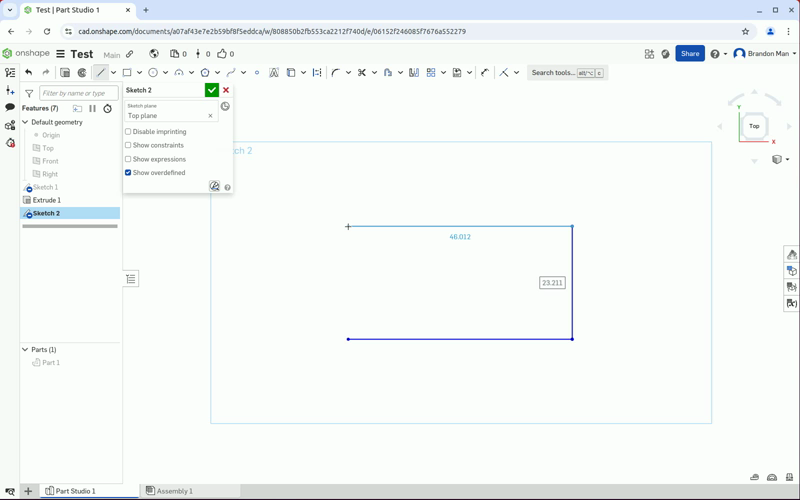
click(348, 226)
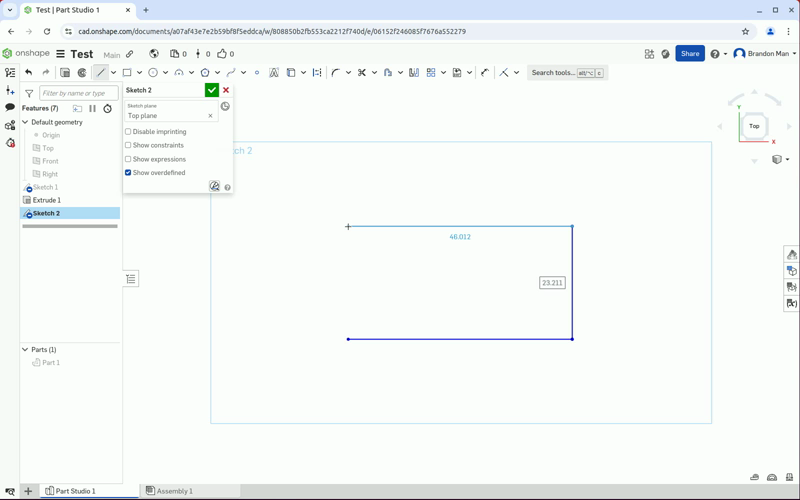
key_up(shift)
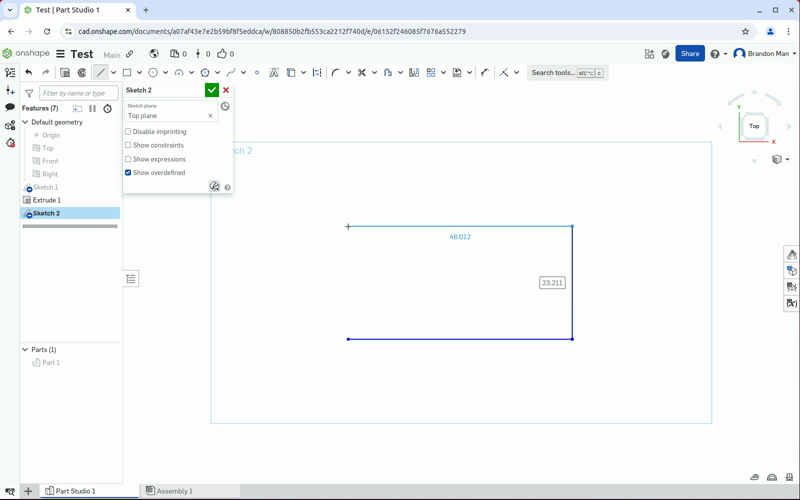
key_down(shift)
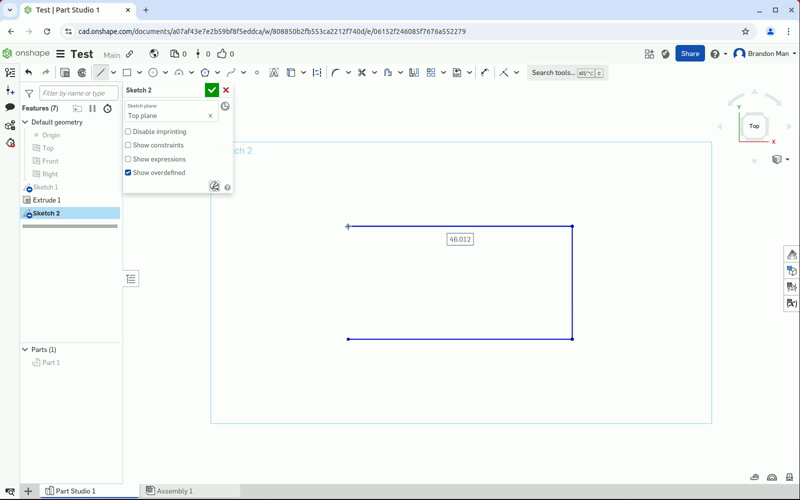
mouse_move(348, 339)
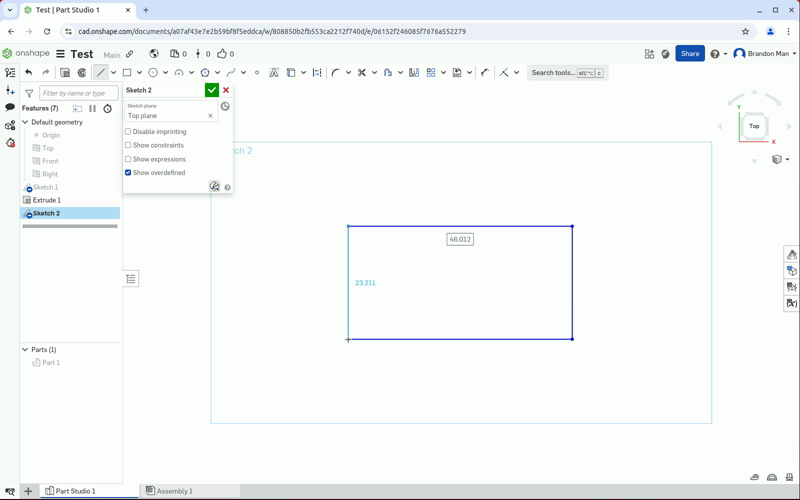
key_up(shift)
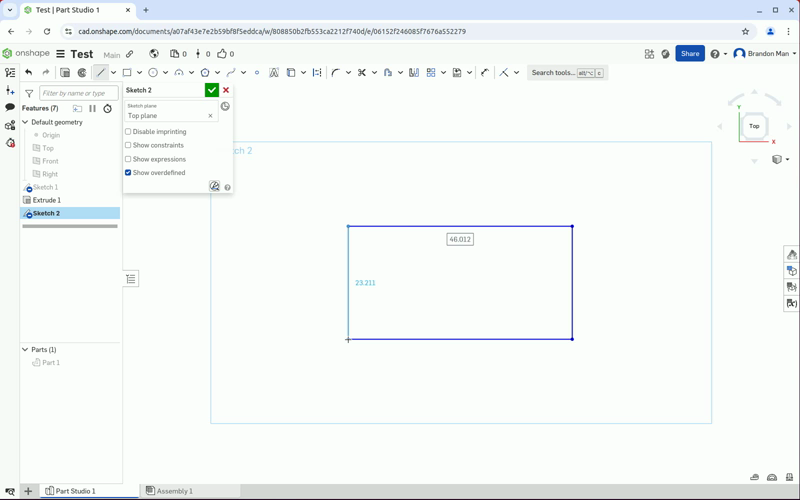
click(348, 339)
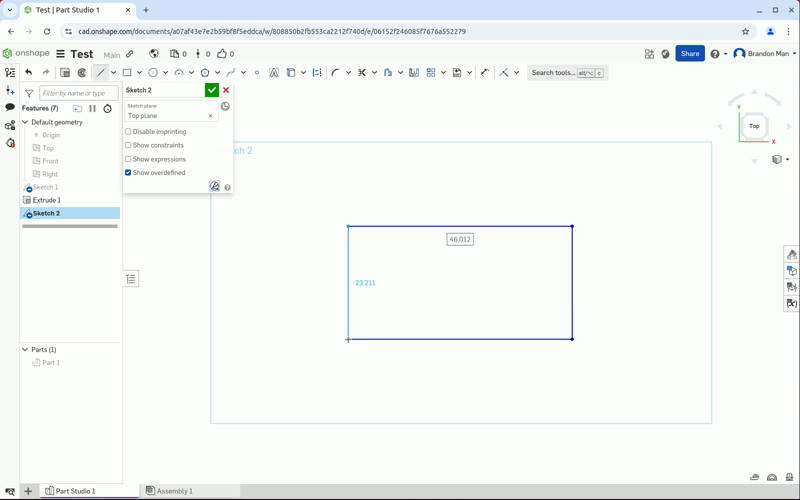
key(esc)
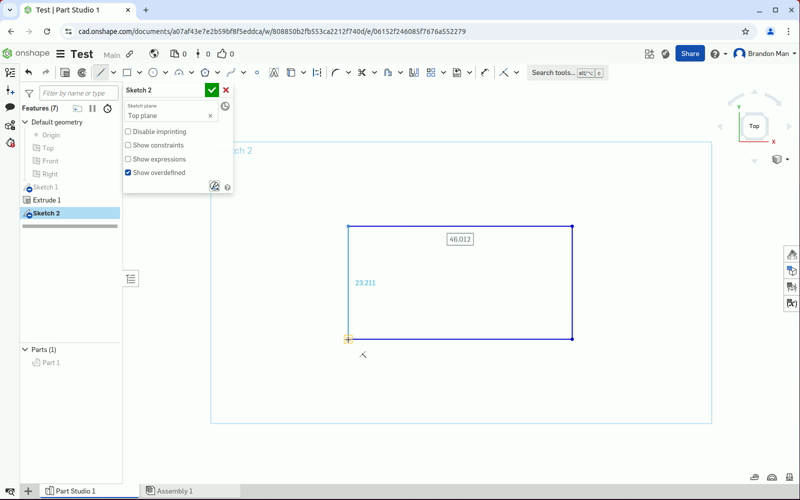
mouse_move(477, 302)
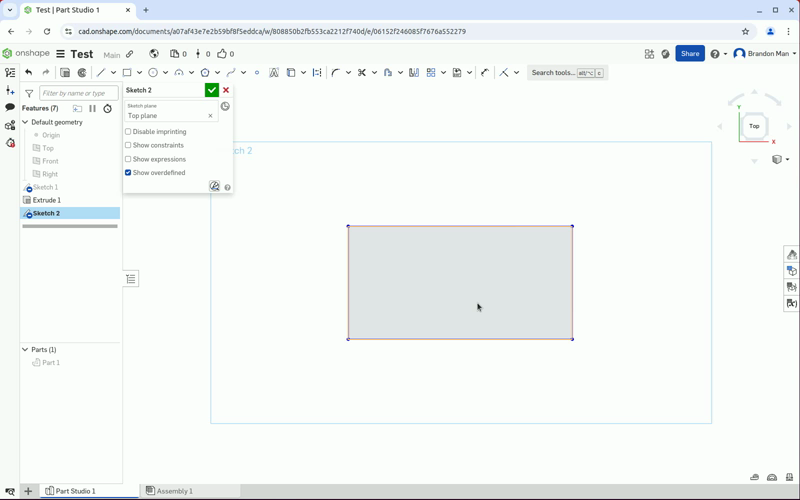
click(477, 302)
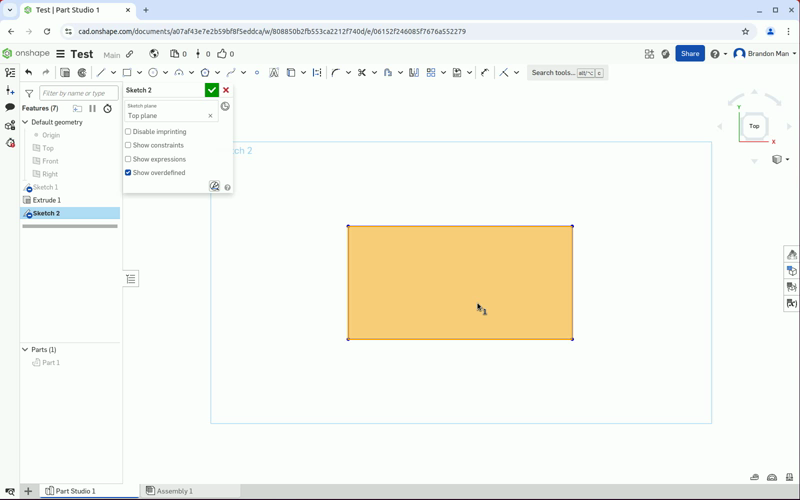
mouse_move(73, 352)
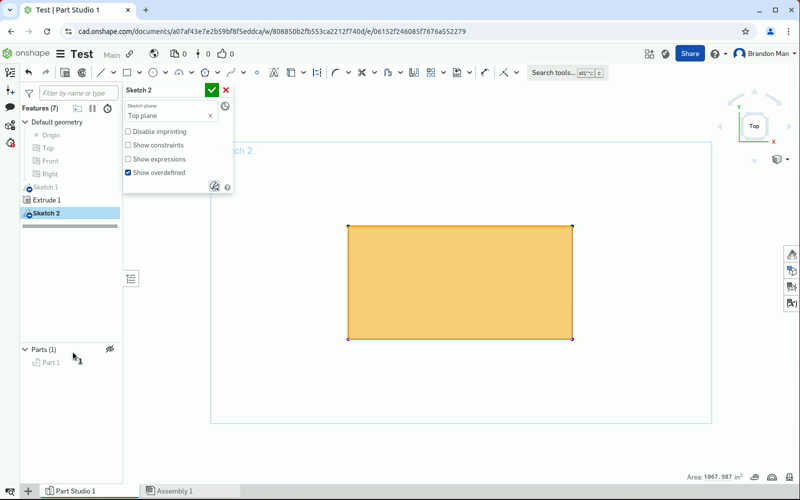
key(shift+y)
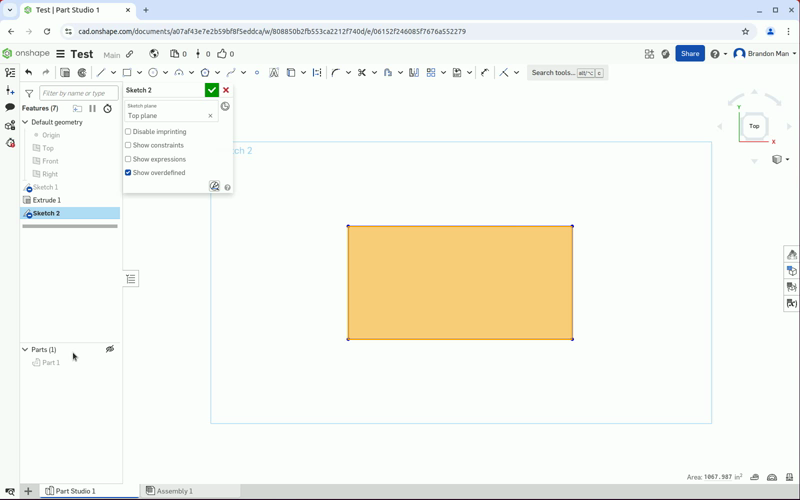
key(shift+e)
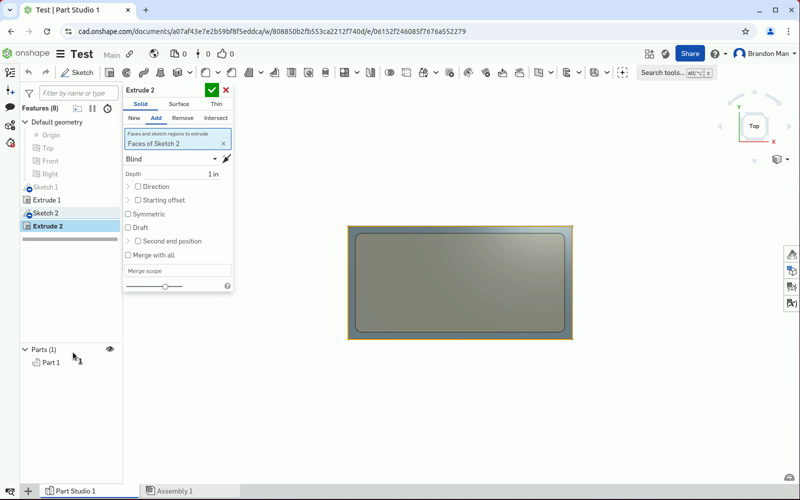
mouse_move(143, 106)
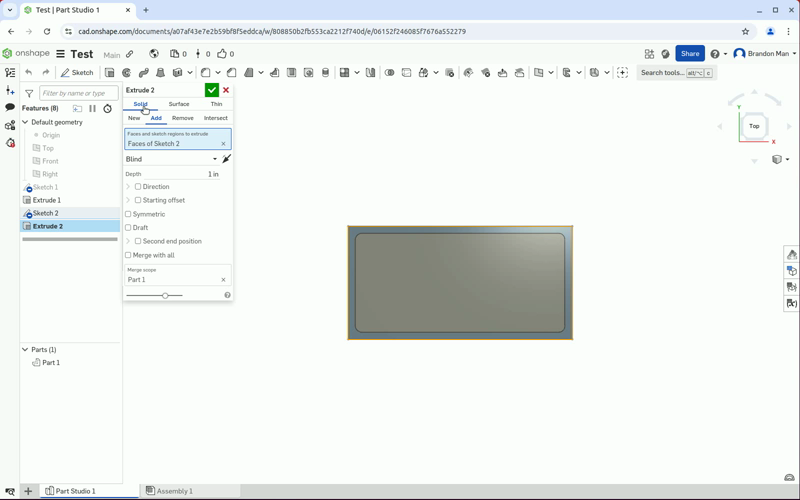
click(143, 106)
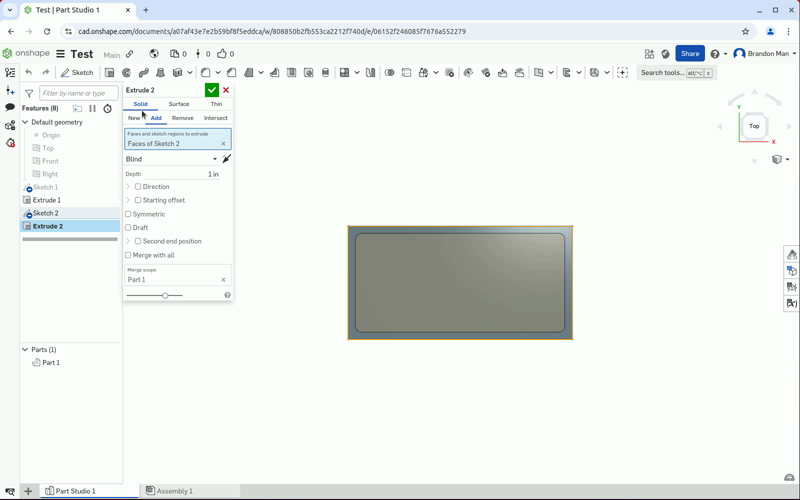
mouse_move(137, 120)
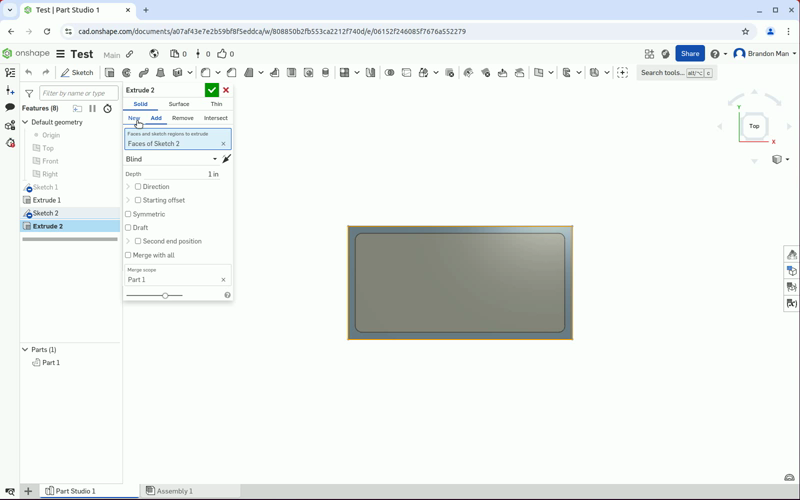
click(137, 120)
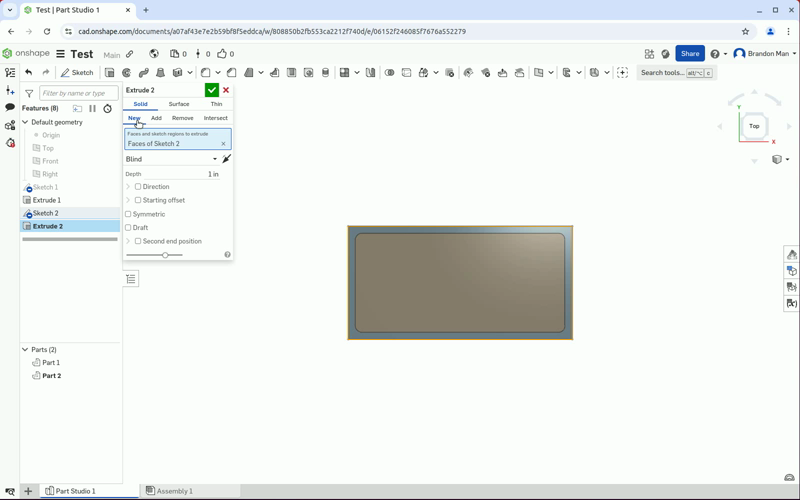
key(tab, 4)
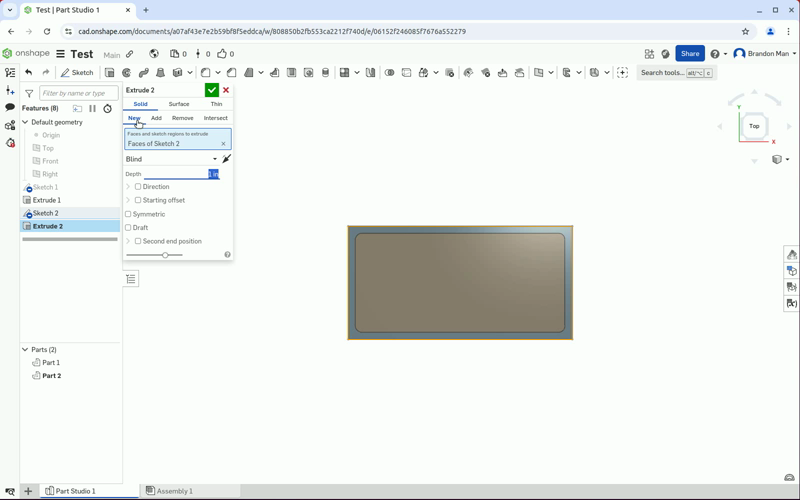
text(-1.204)
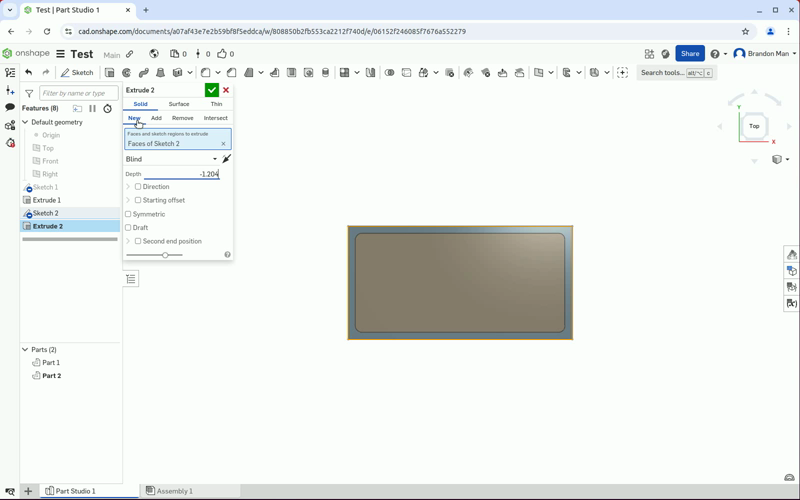
key(enter)
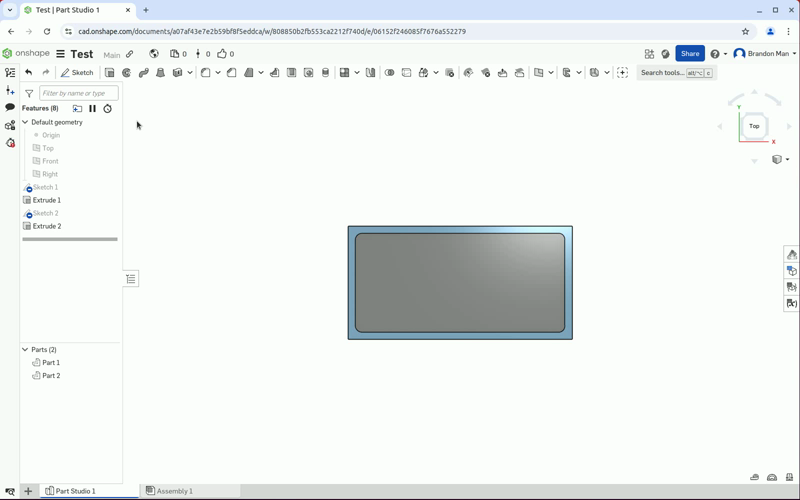
key(shift+h)
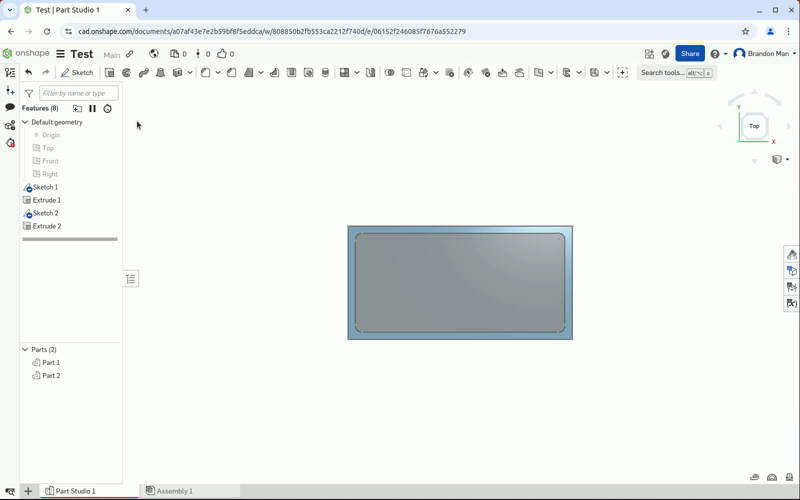
key(shift+h)
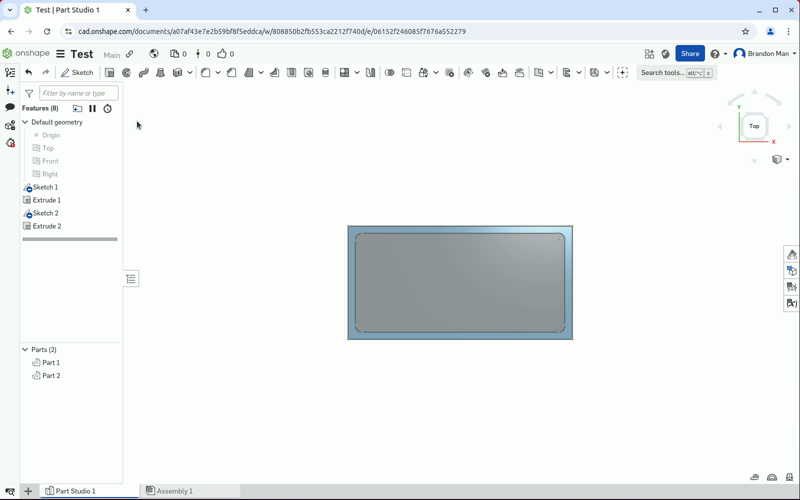
key(shift+7)
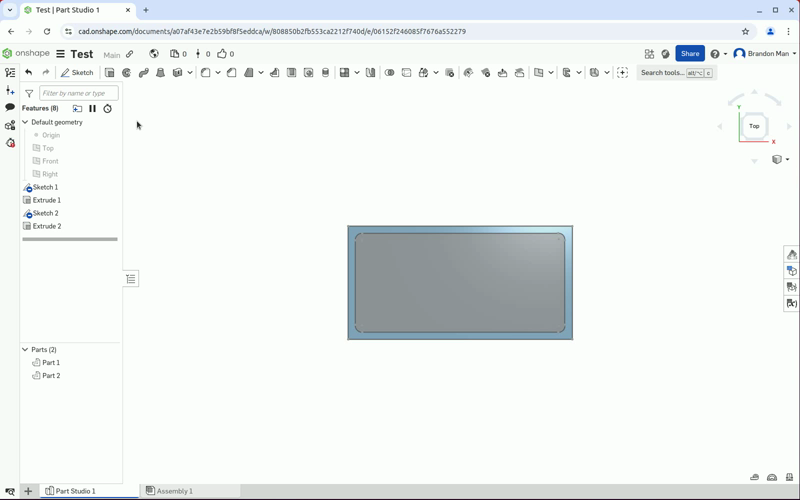
key(up, 3)
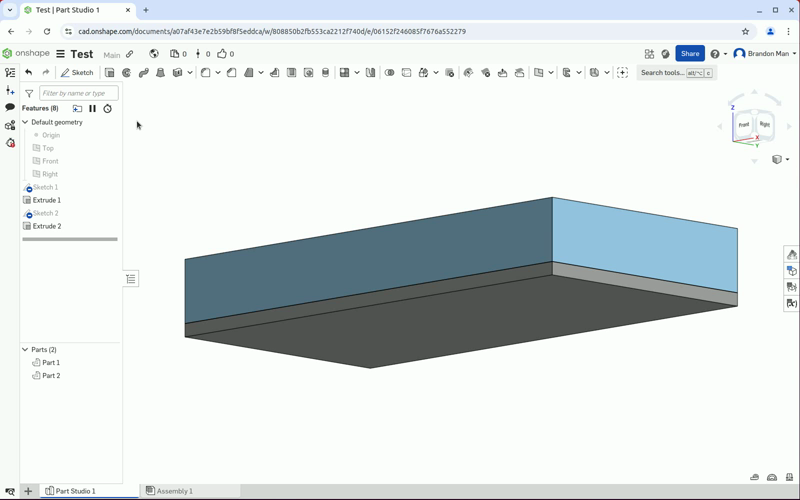
key(left, 3)
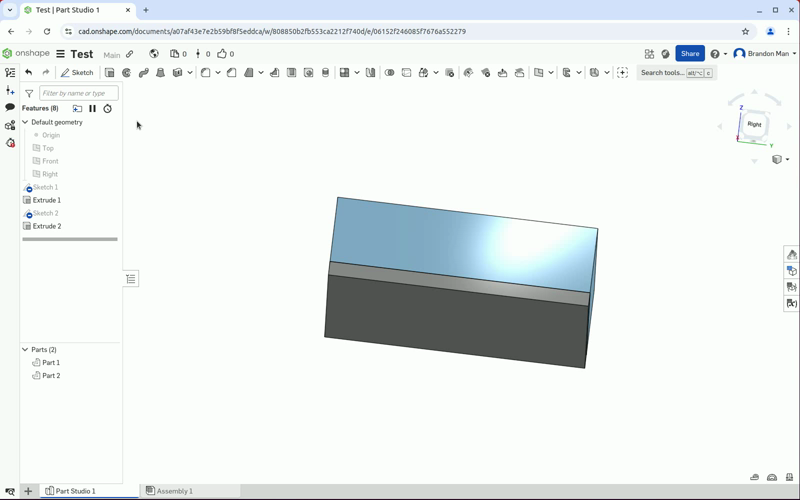
key(right, 3)
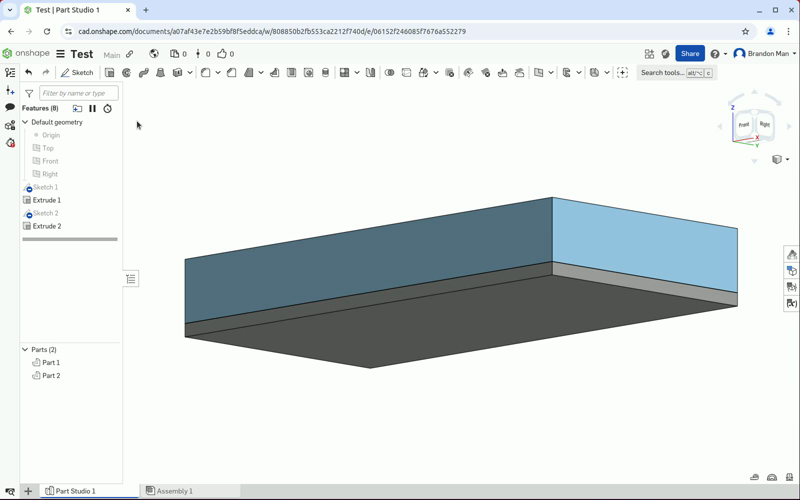
key(down, 3)
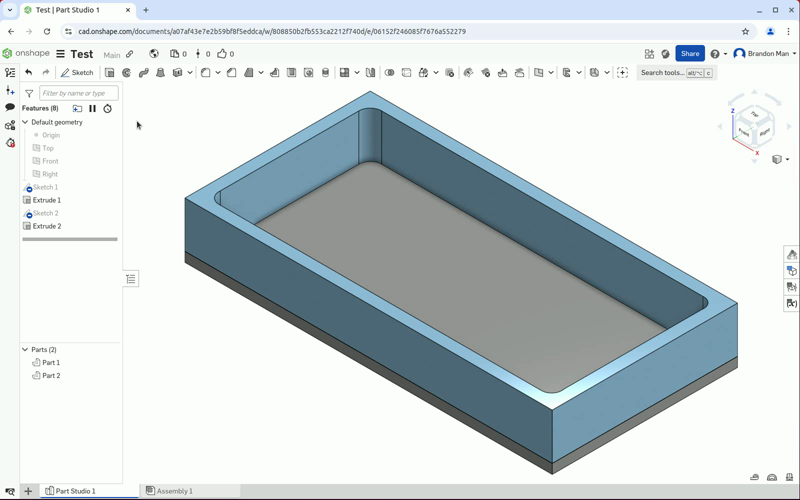
mouse_move(73, 189)
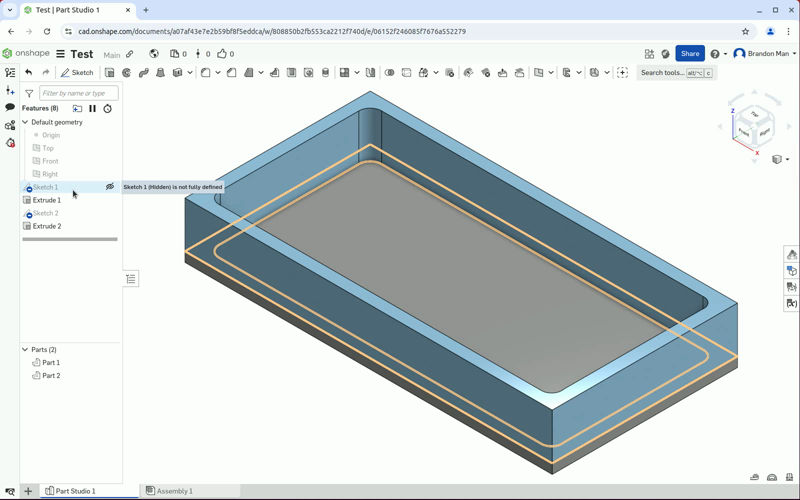
click(73, 189)